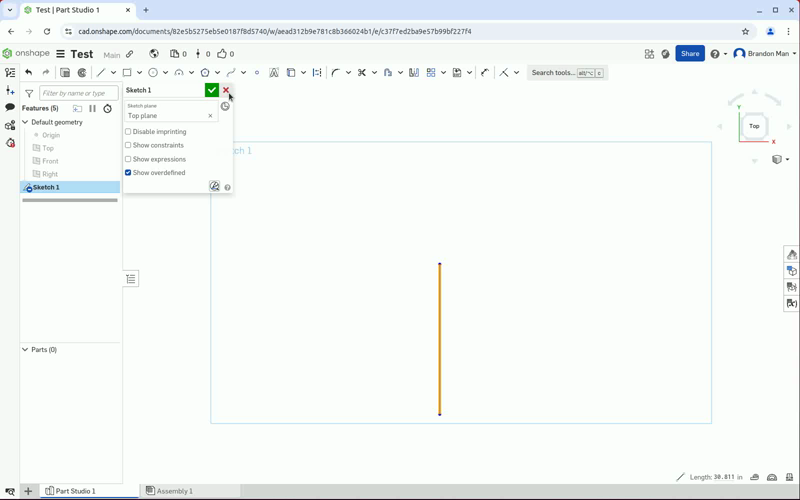
key(shift+h)
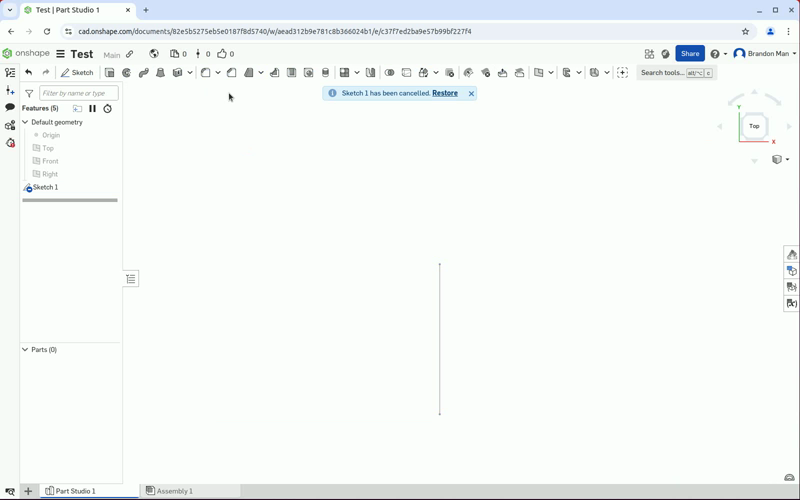
key(shift+s)
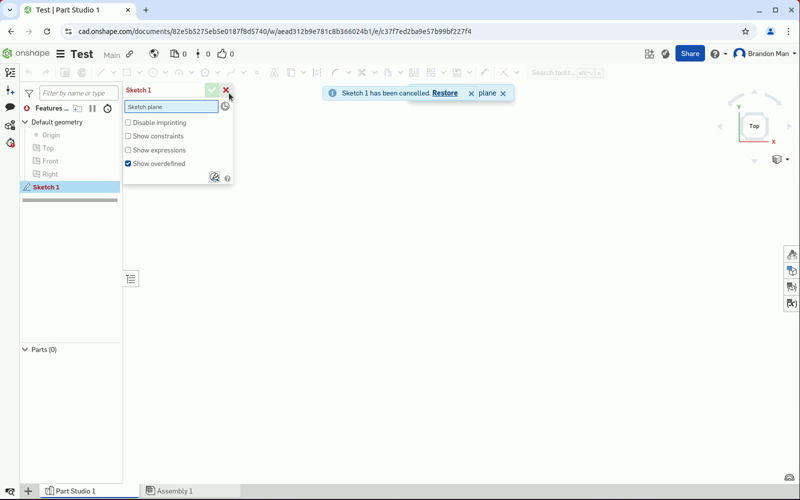
mouse_move(73, 150)
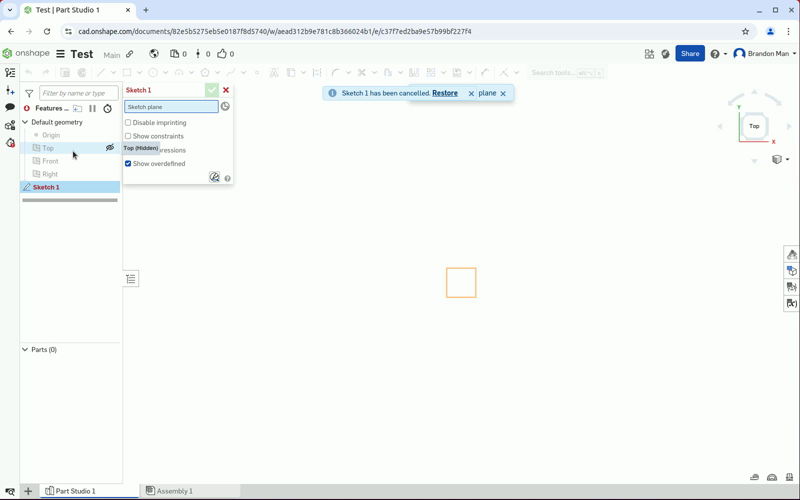
click(73, 150)
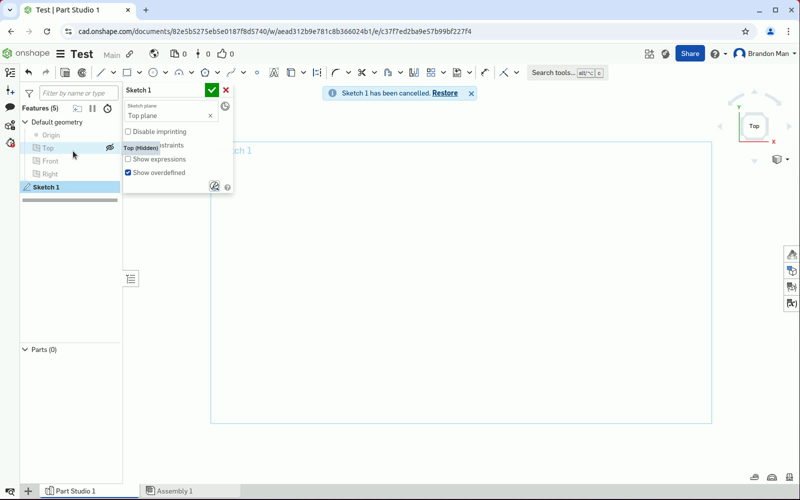
mouse_move(73, 352)
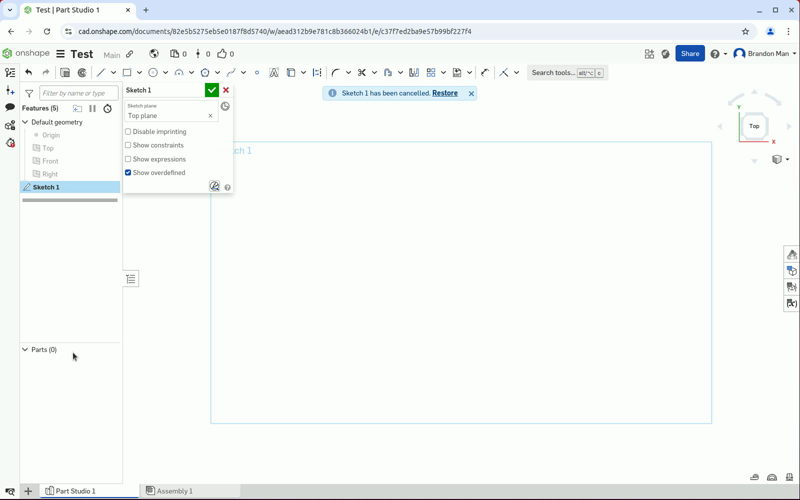
key(y)
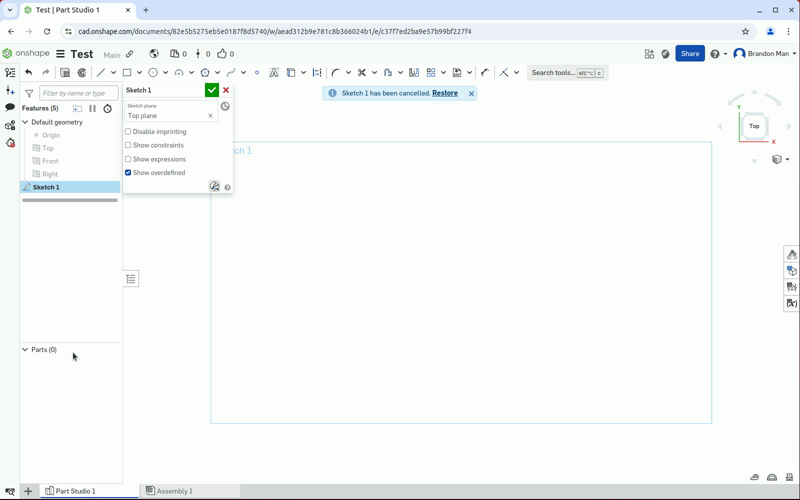
key(a)
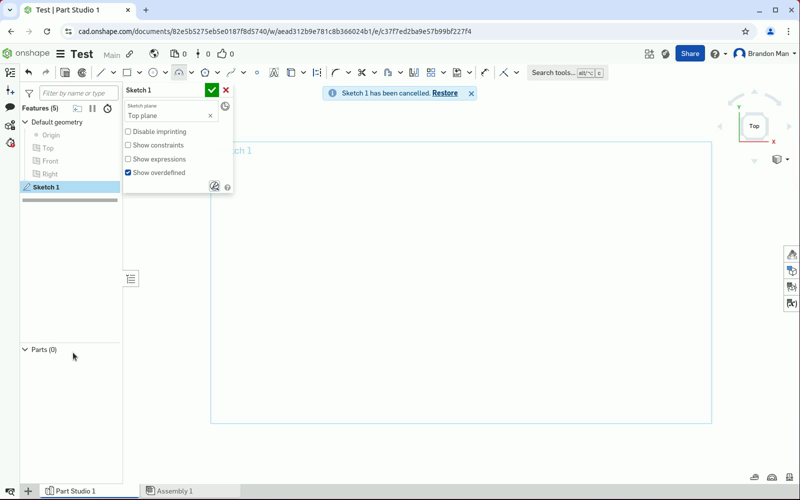
key_down(shift)
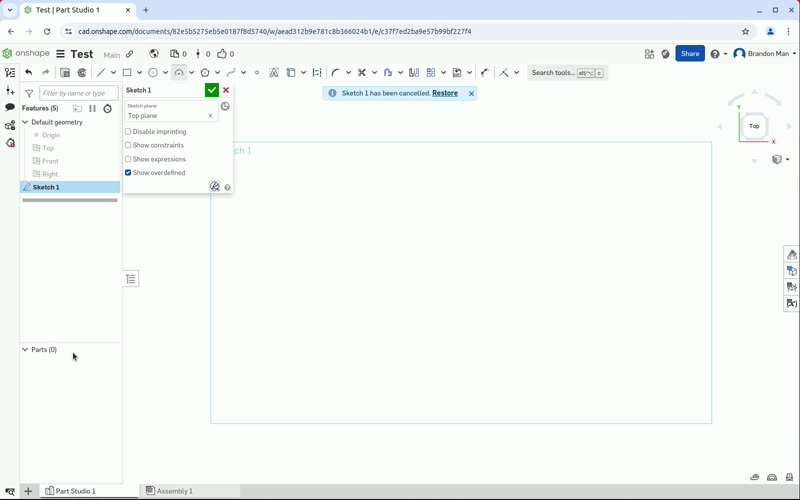
mouse_move(411, 273)
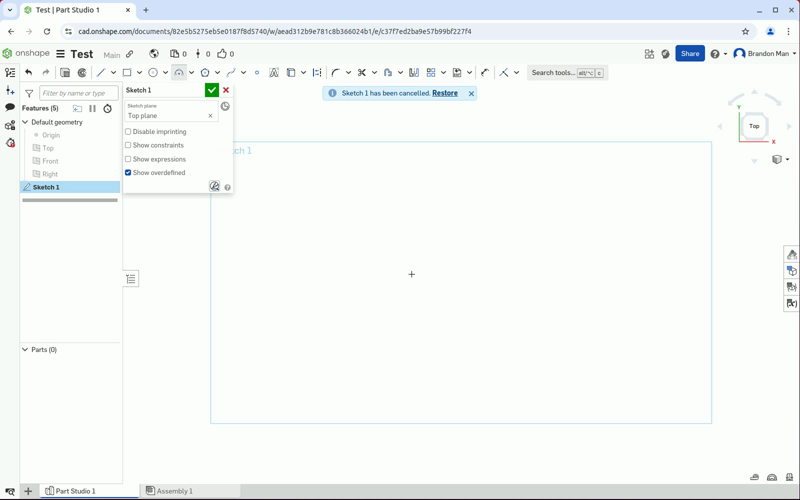
click(411, 273)
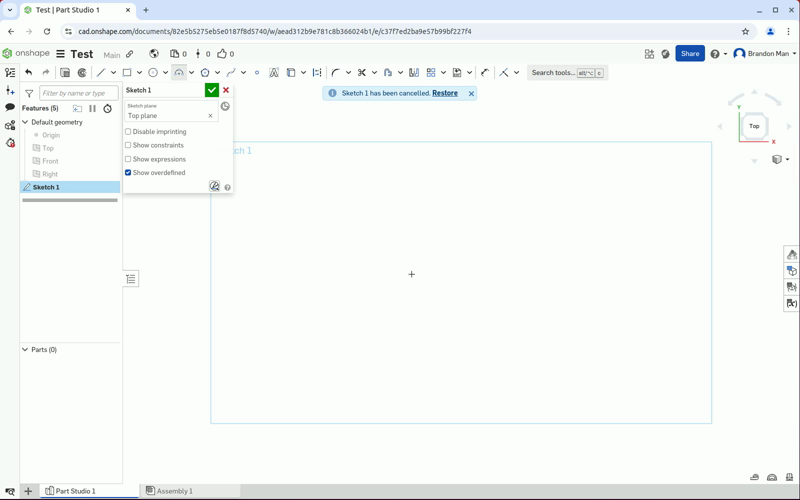
key_up(shift)
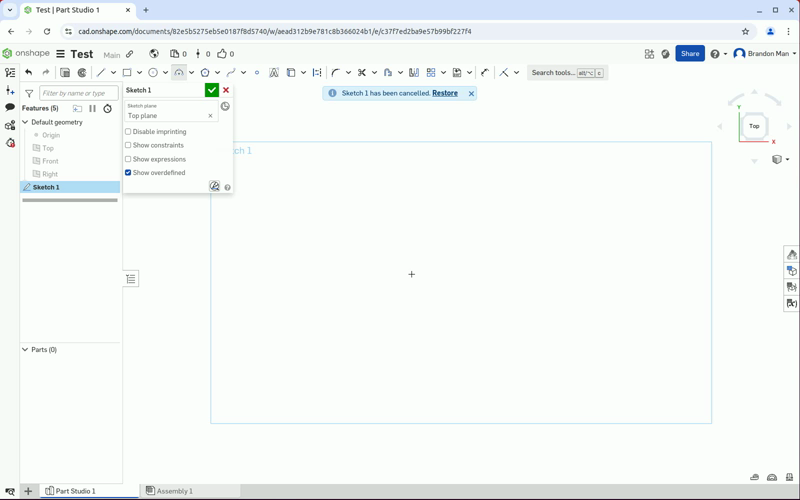
key_down(shift)
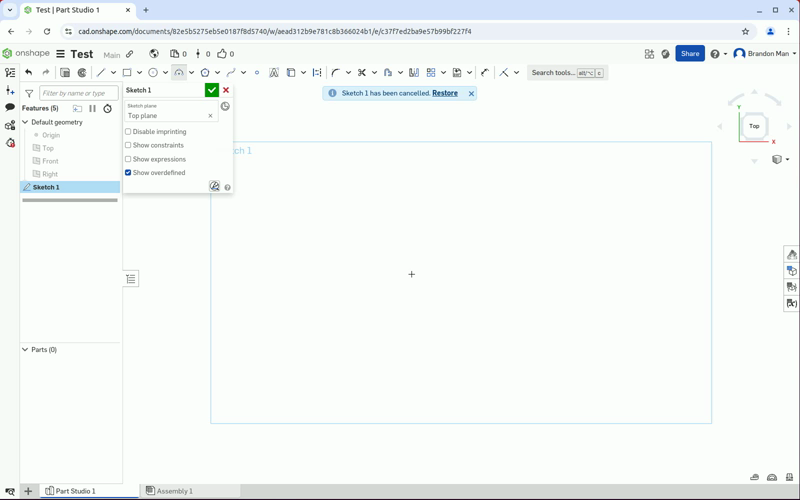
mouse_move(510, 273)
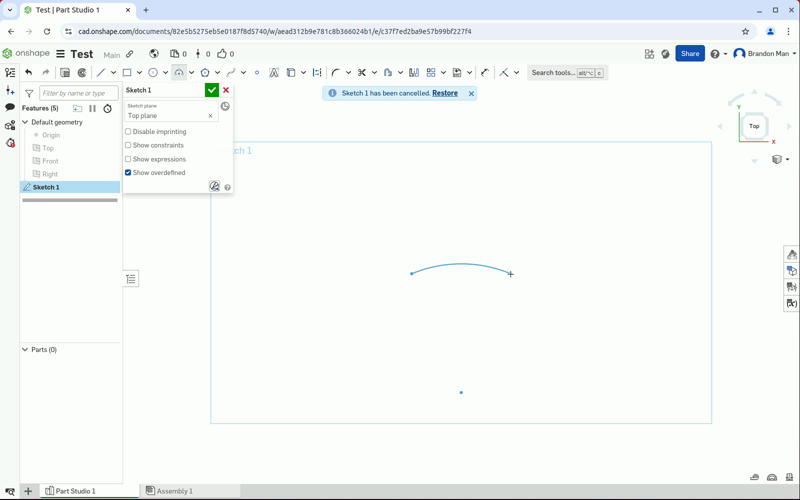
click(510, 273)
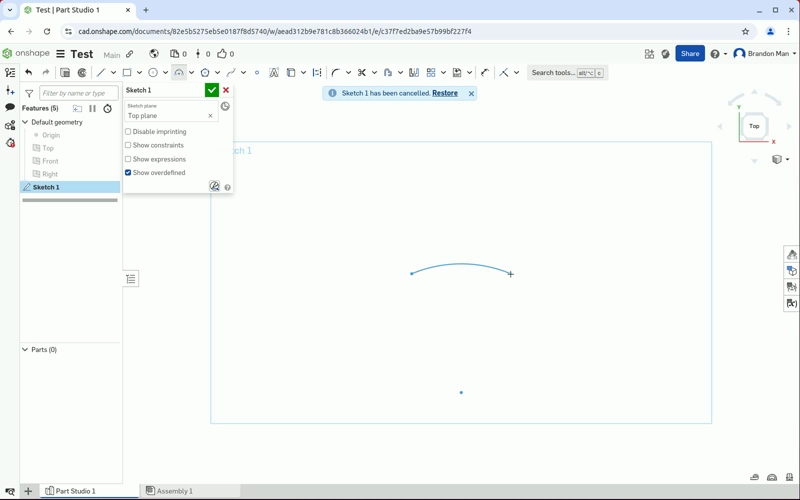
mouse_move(461, 232)
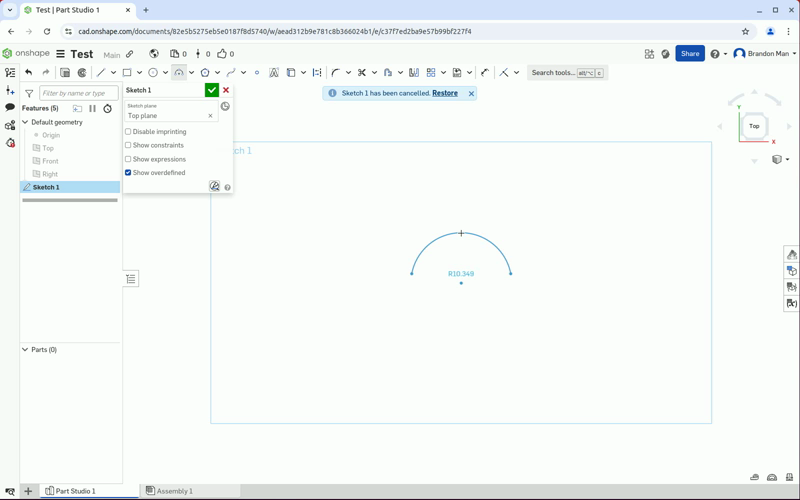
click(461, 232)
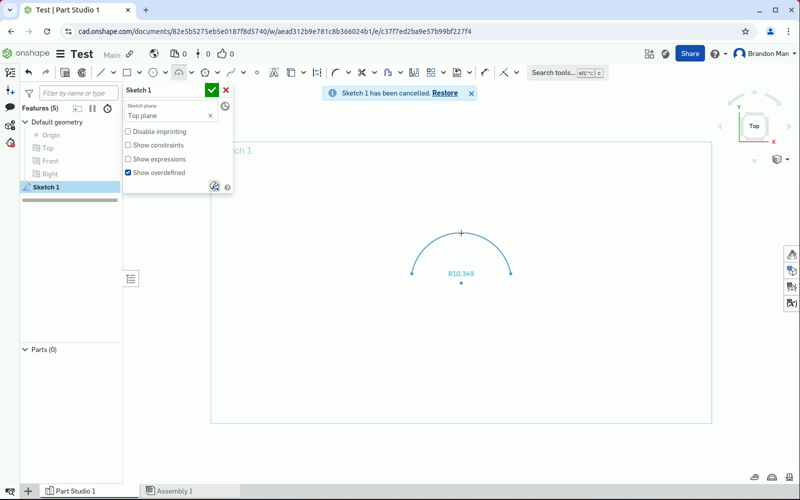
key_up(shift)
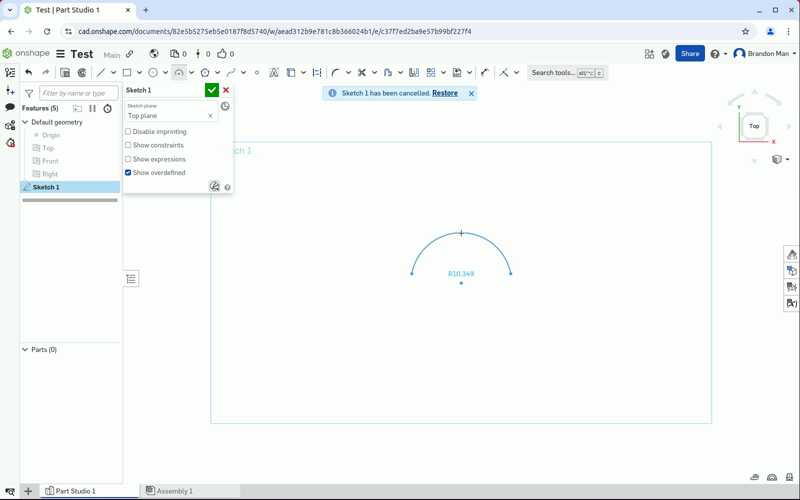
key(esc)
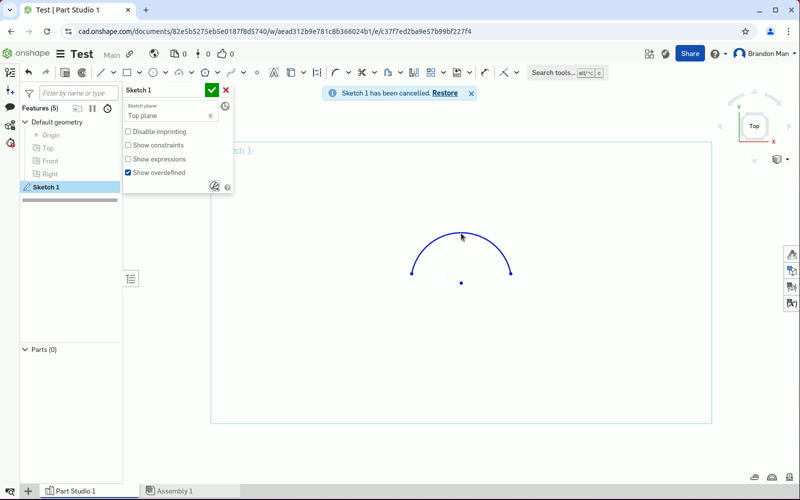
key(l)
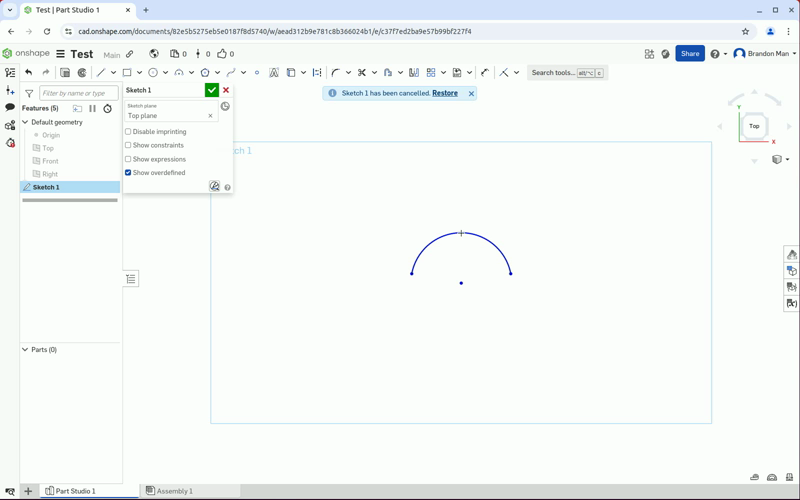
mouse_move(510, 273)
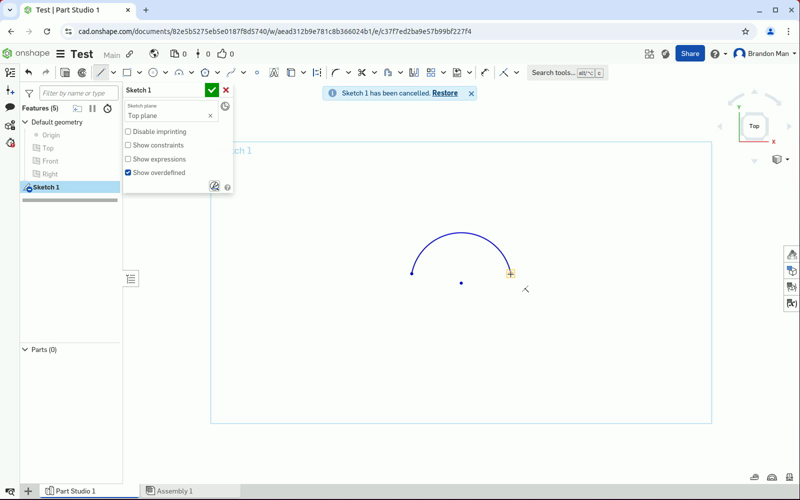
click(510, 273)
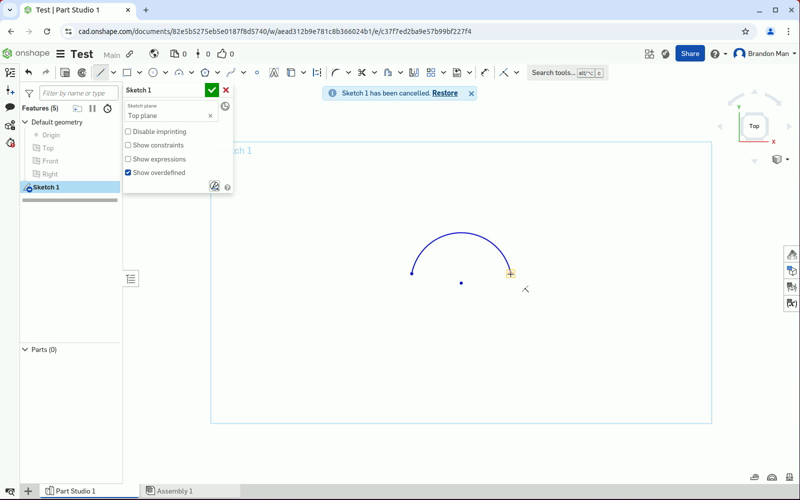
key_down(shift)
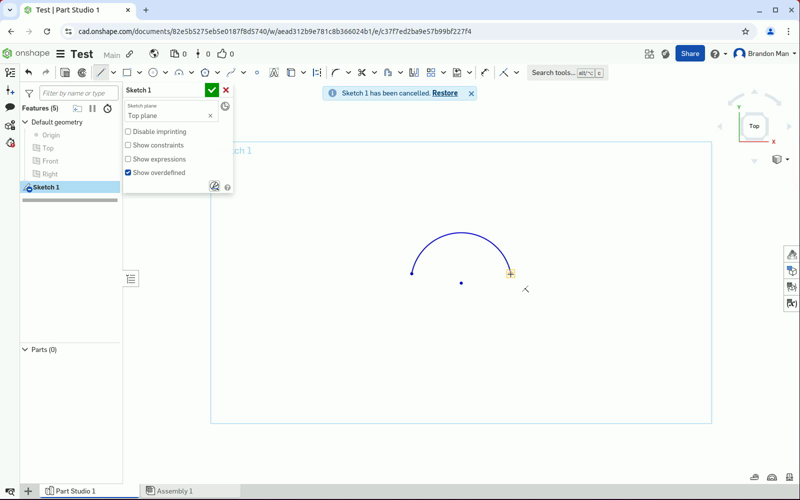
mouse_move(490, 170)
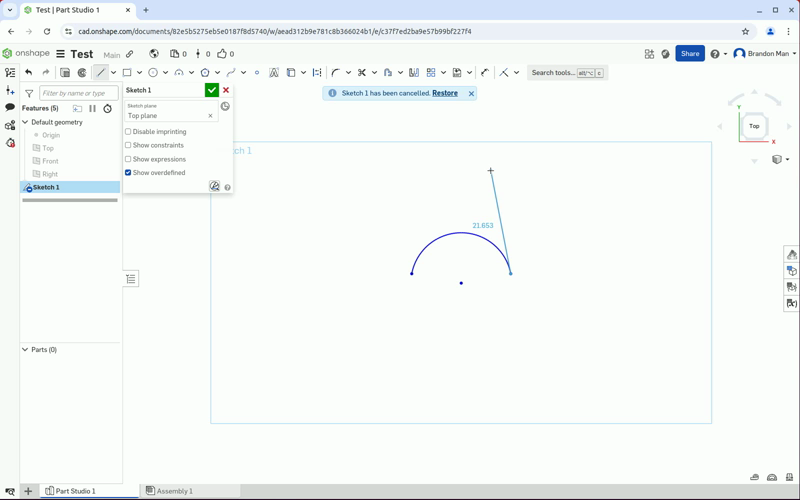
click(490, 170)
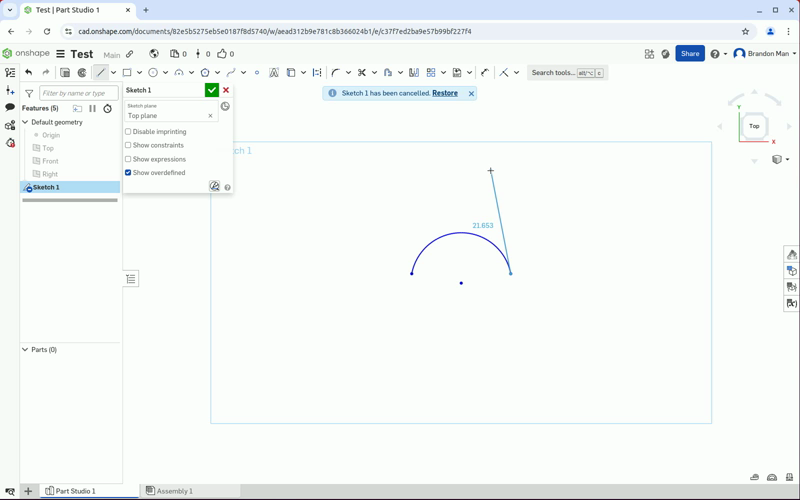
key_up(shift)
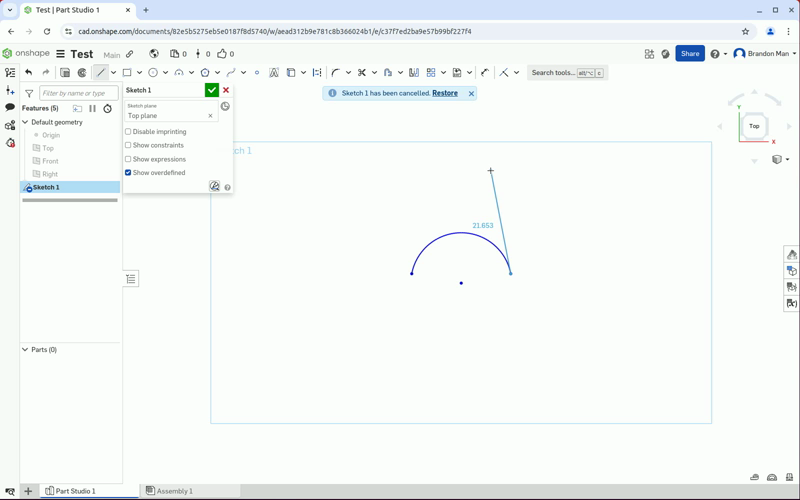
key_down(shift)
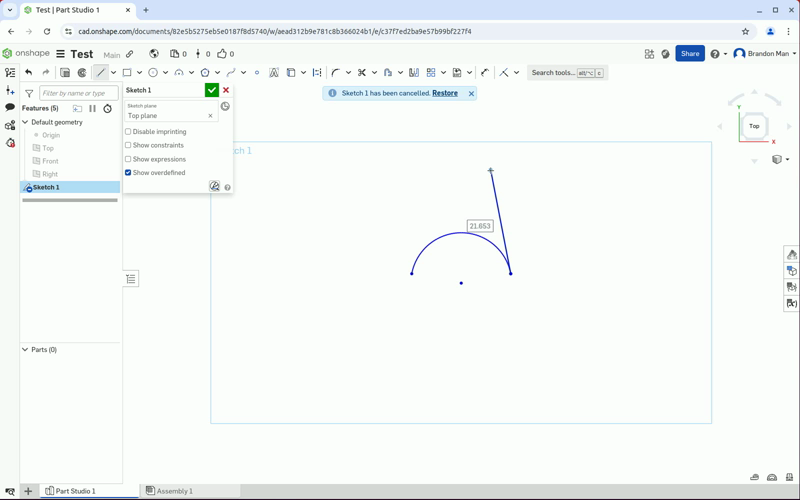
mouse_move(430, 170)
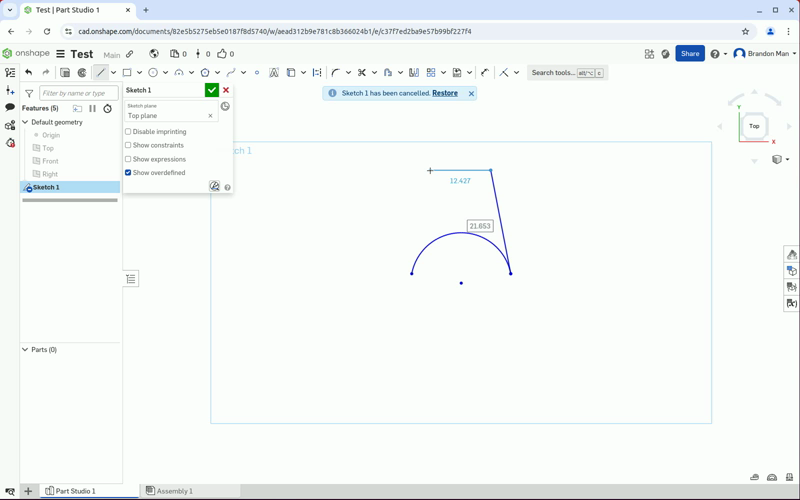
click(430, 170)
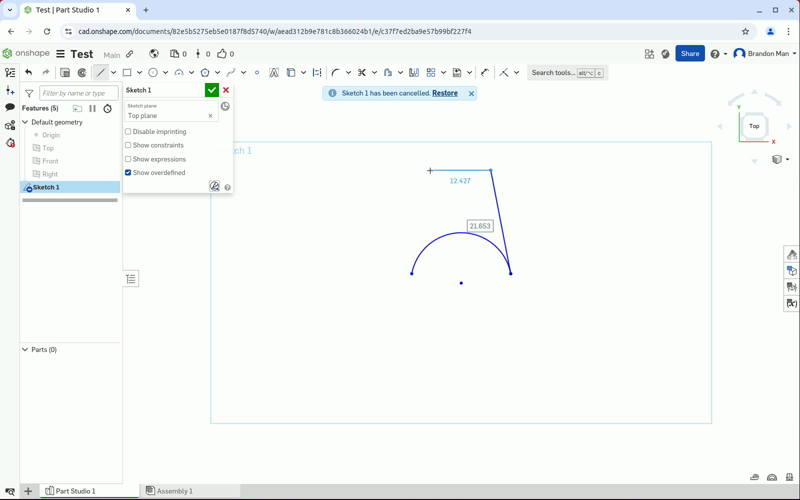
key_up(shift)
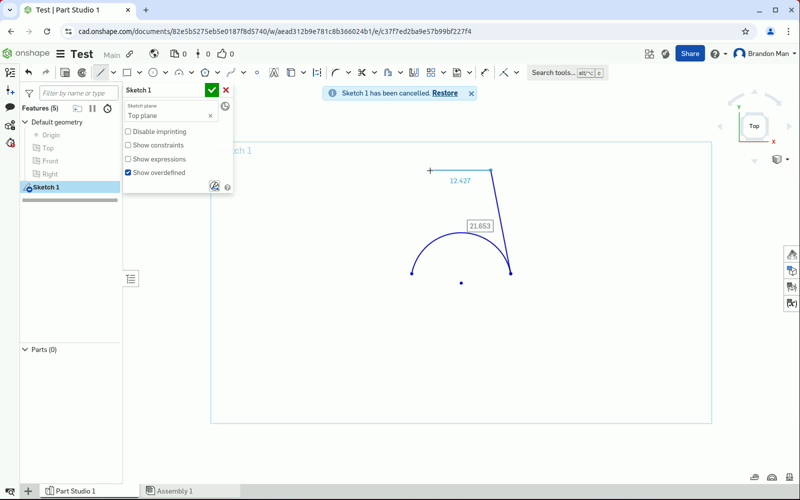
key_down(shift)
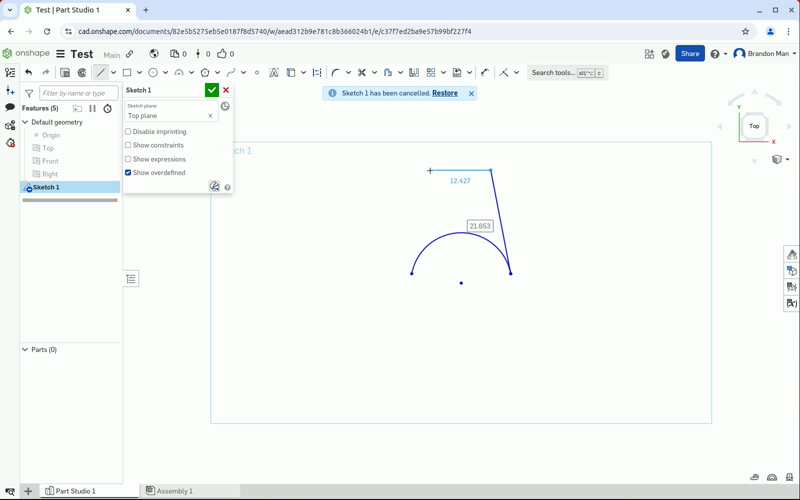
mouse_move(411, 273)
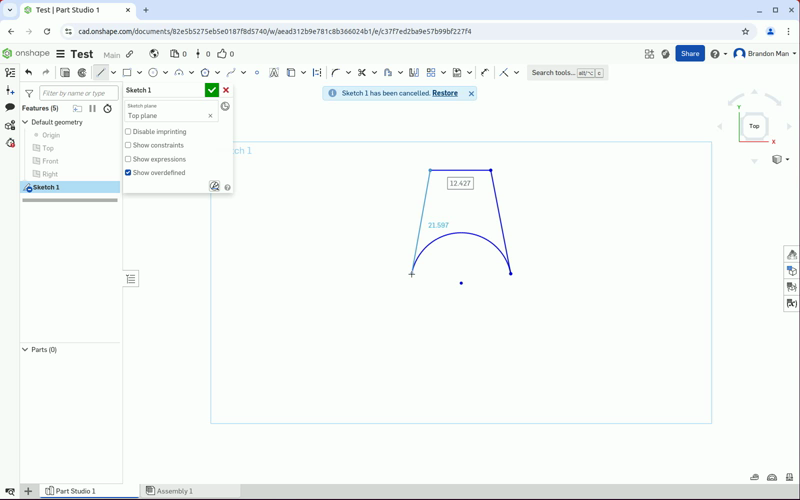
key_up(shift)
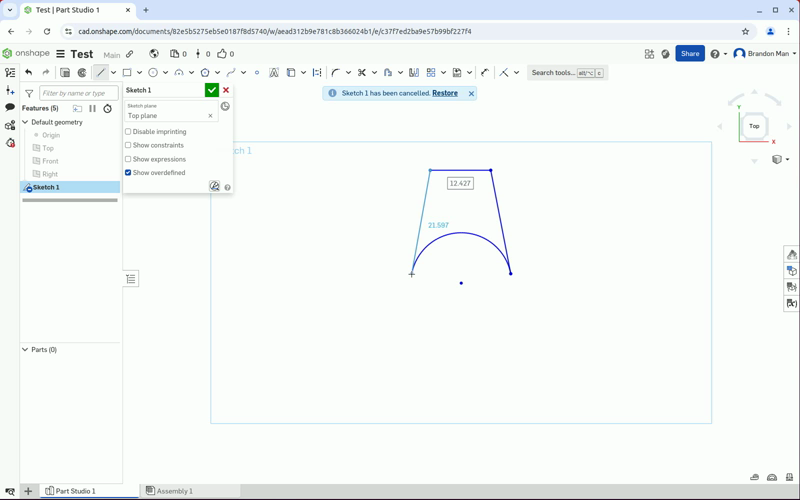
click(411, 273)
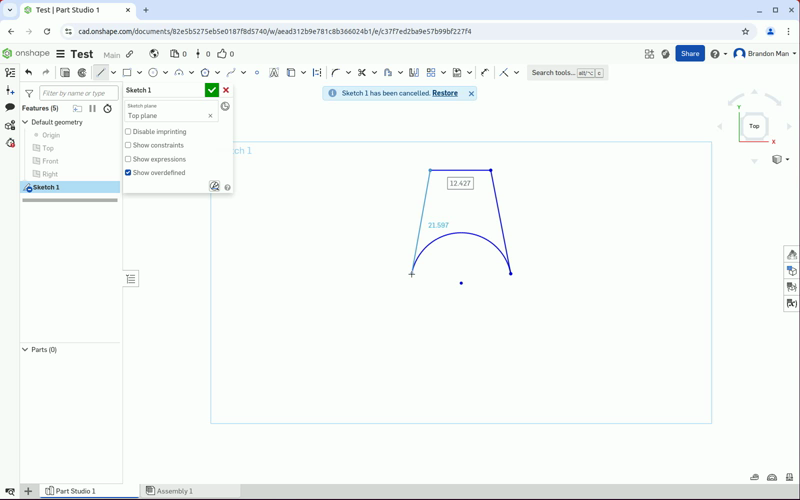
key(esc)
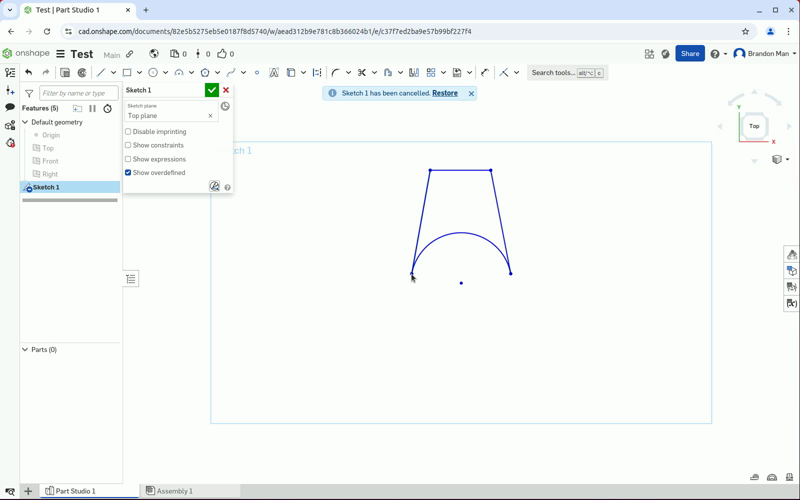
mouse_move(462, 221)
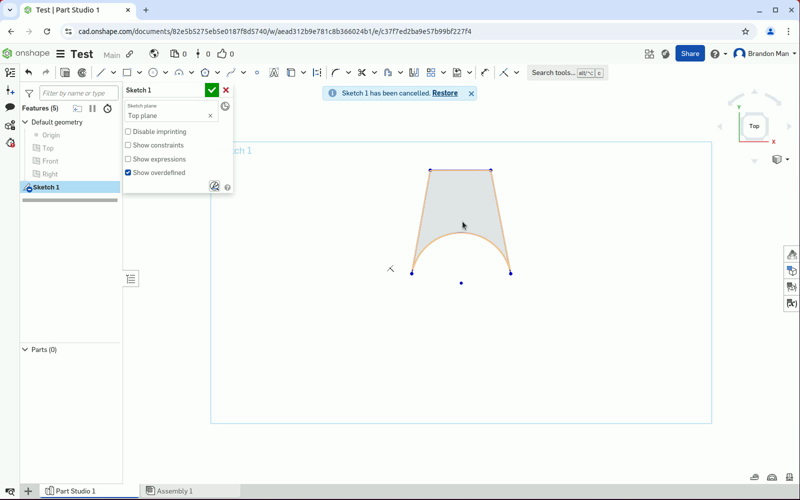
click(462, 221)
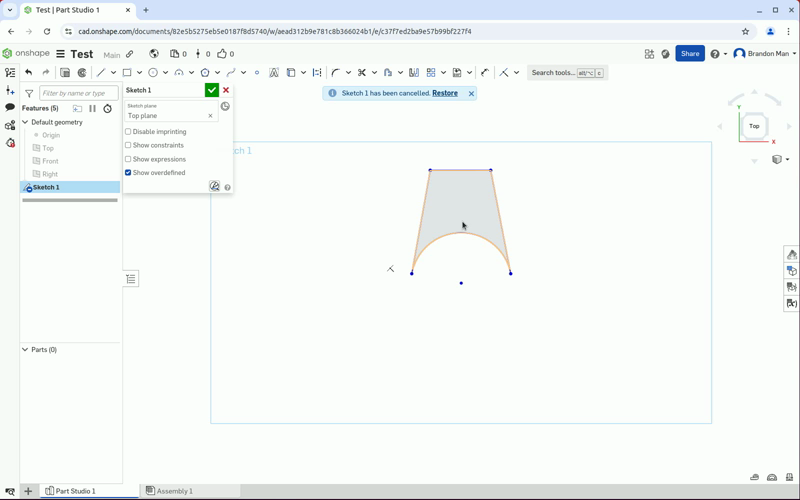
mouse_move(73, 352)
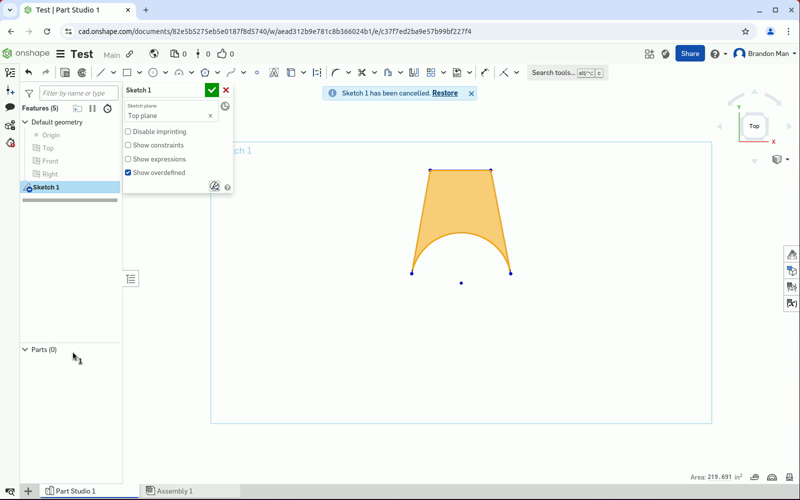
key(shift+y)
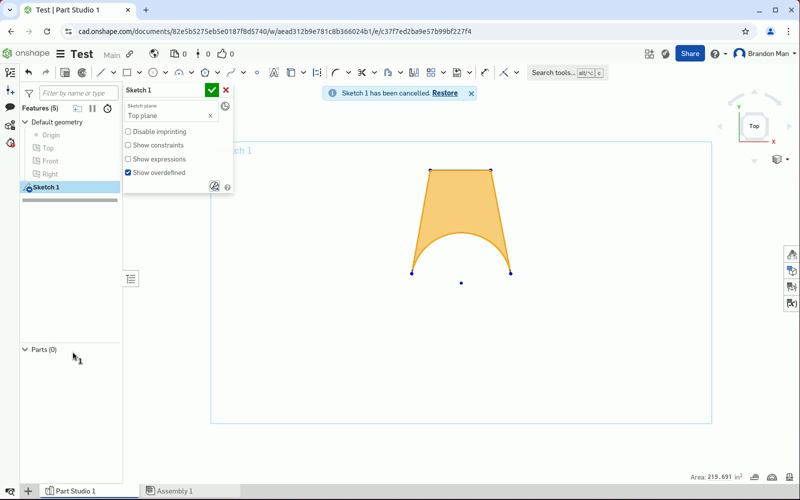
key(shift+e)
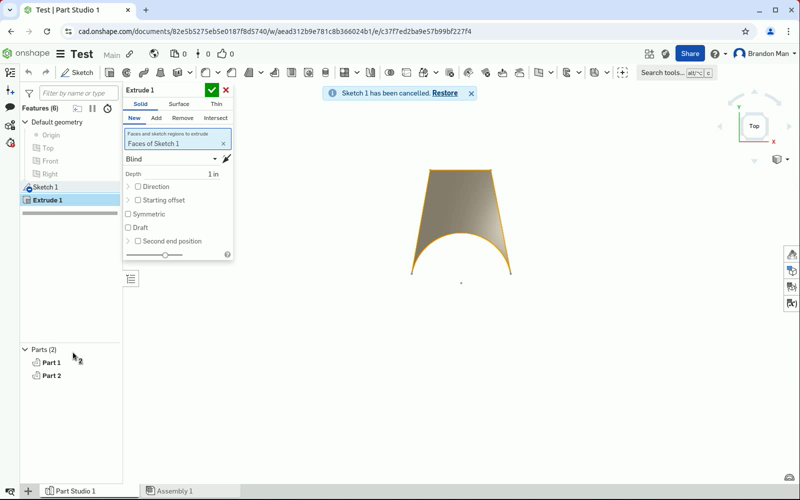
mouse_move(143, 106)
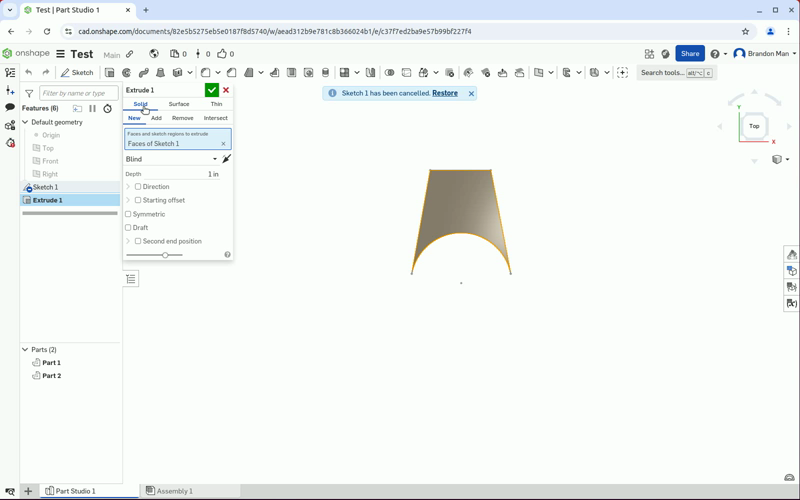
click(143, 106)
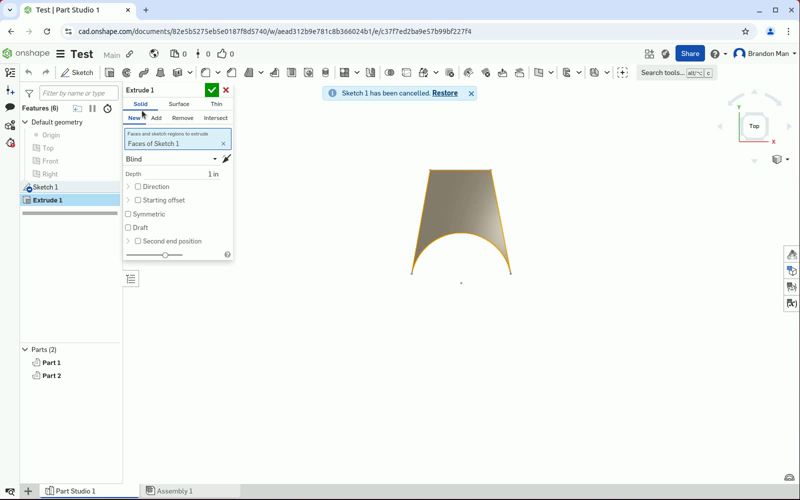
mouse_move(137, 120)
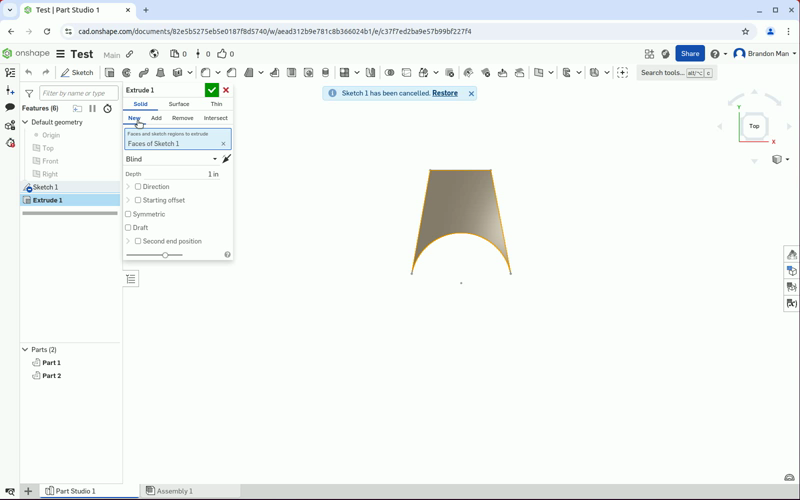
click(137, 120)
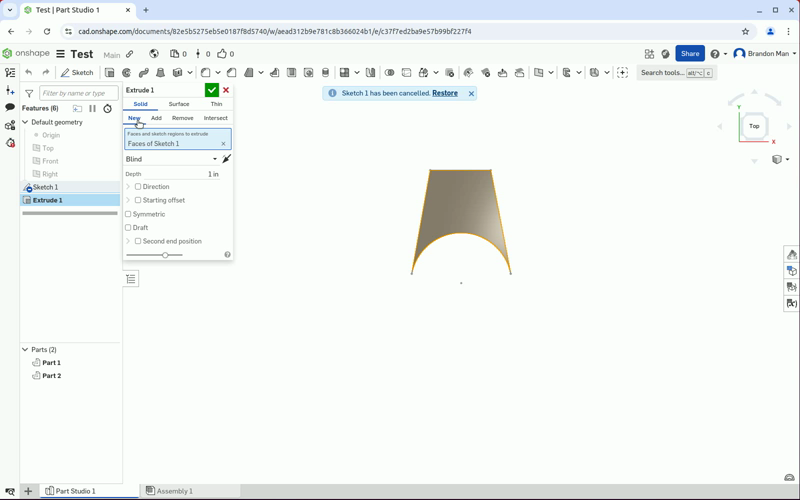
key(tab, 4)
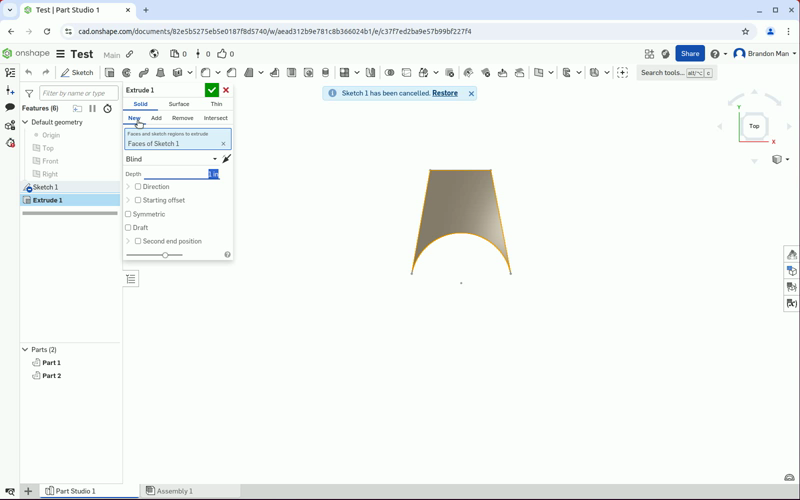
text(2.889)
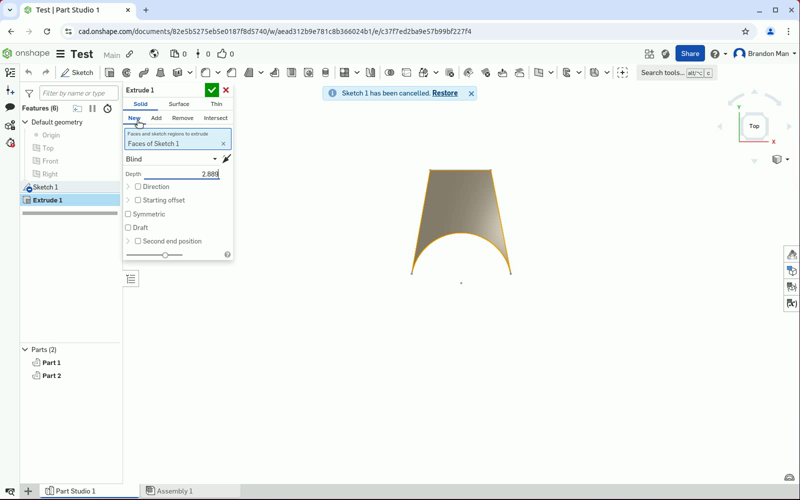
key(enter)
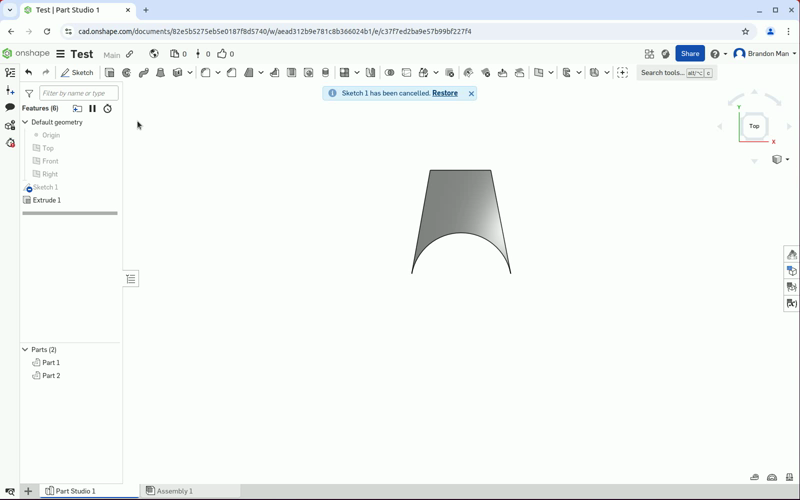
key(shift+h)
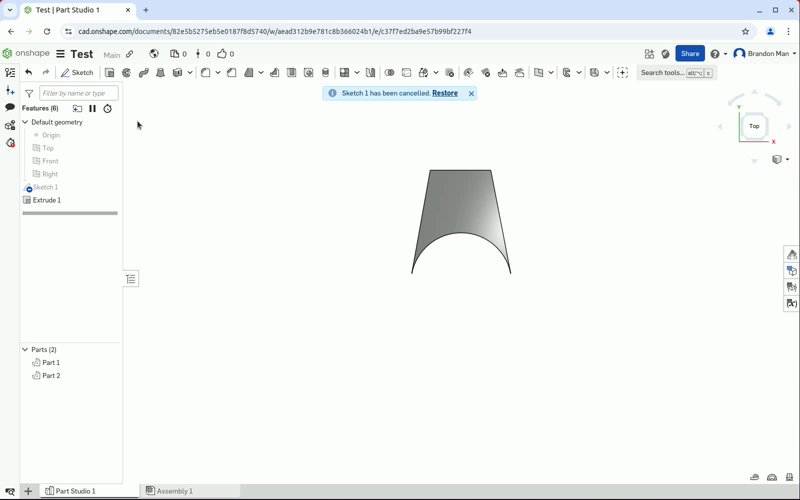
key(shift+h)
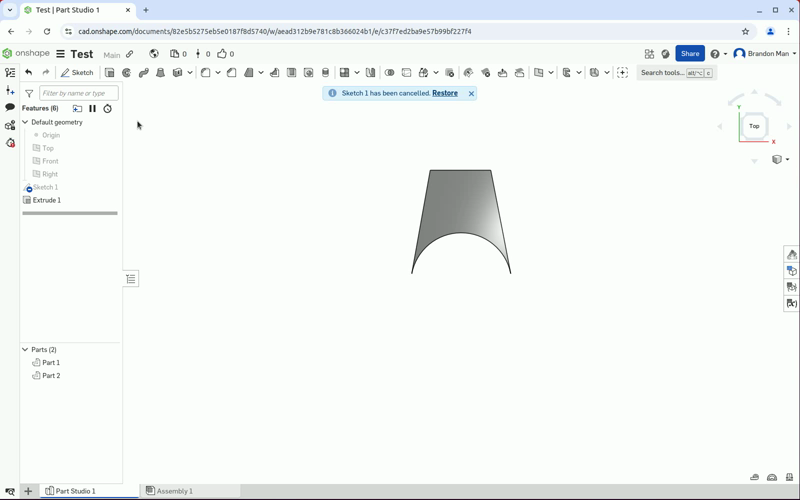
mouse_move(73, 189)
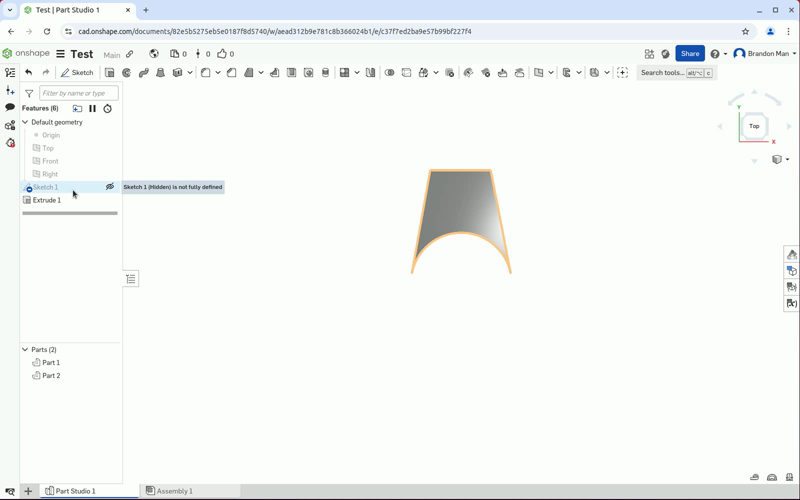
click(73, 189)
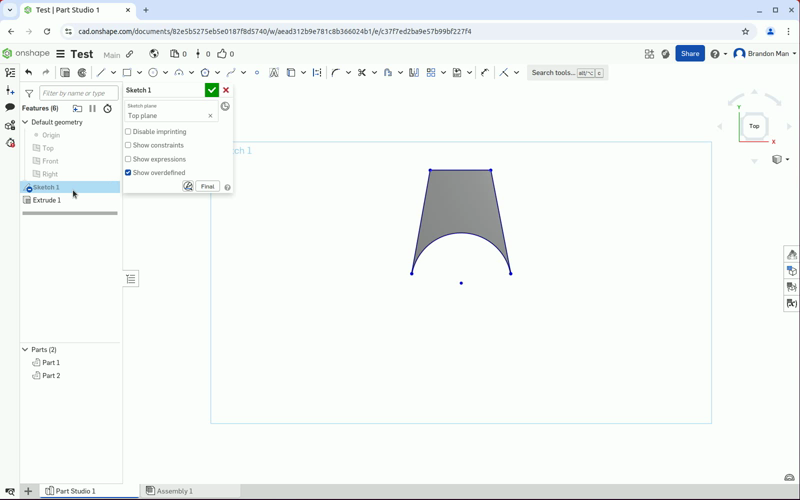
mouse_move(229, 92)
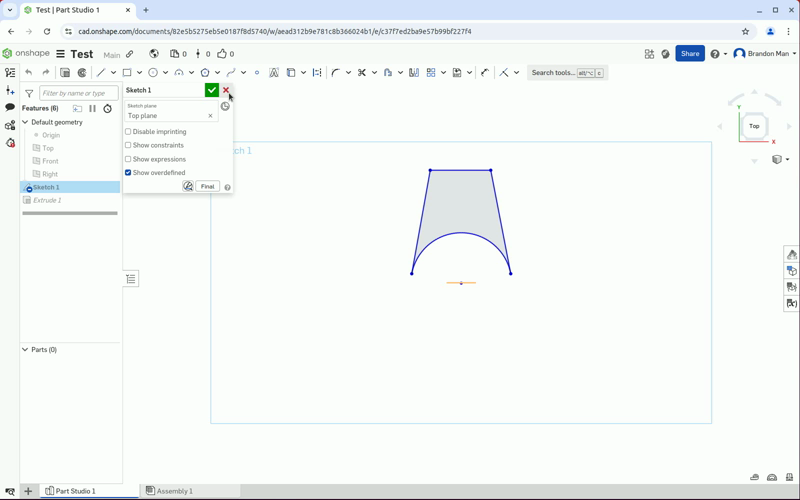
click(229, 92)
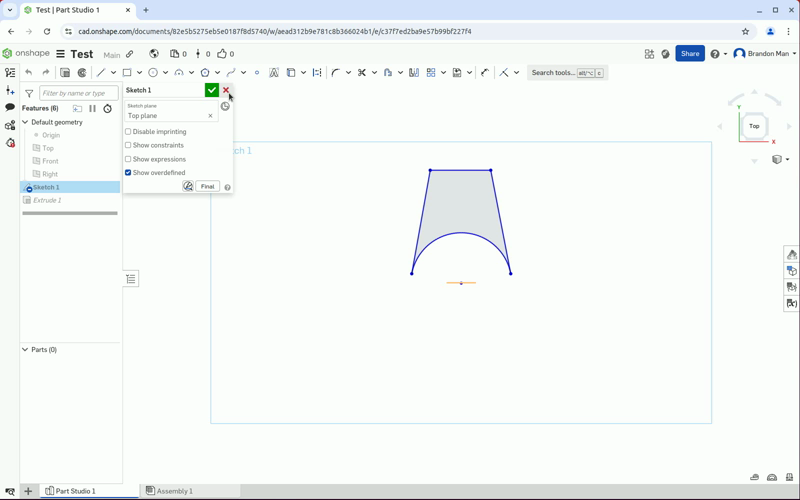
key(shift+s)
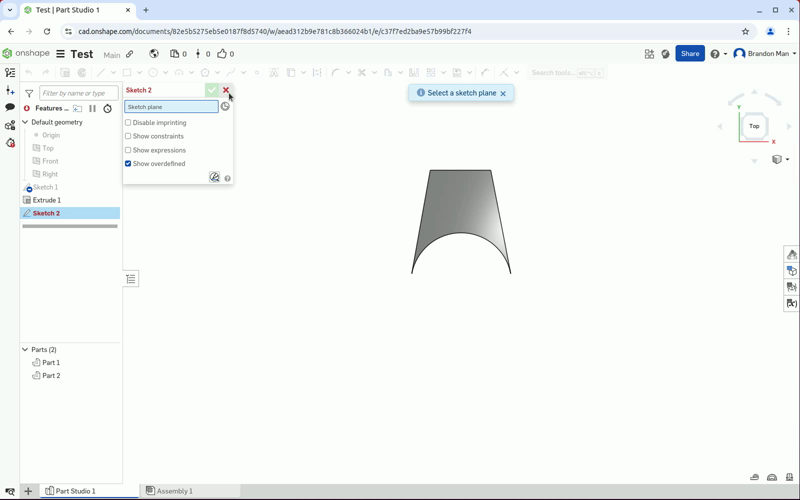
mouse_move(73, 150)
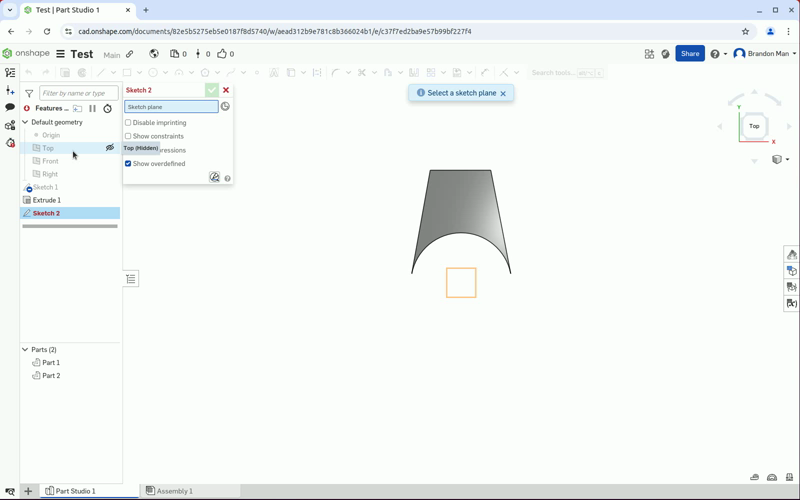
click(73, 150)
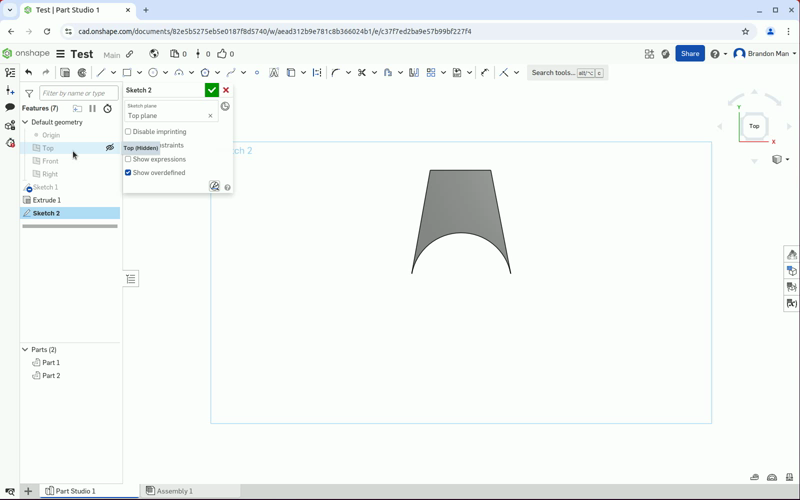
mouse_move(73, 352)
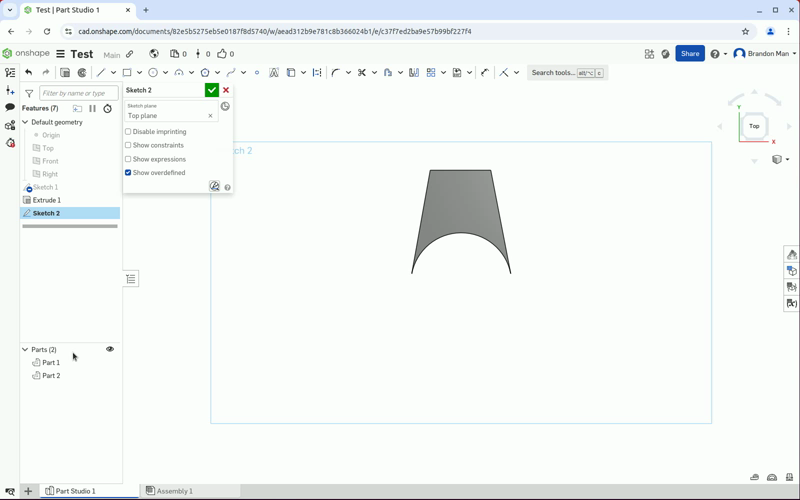
key(y)
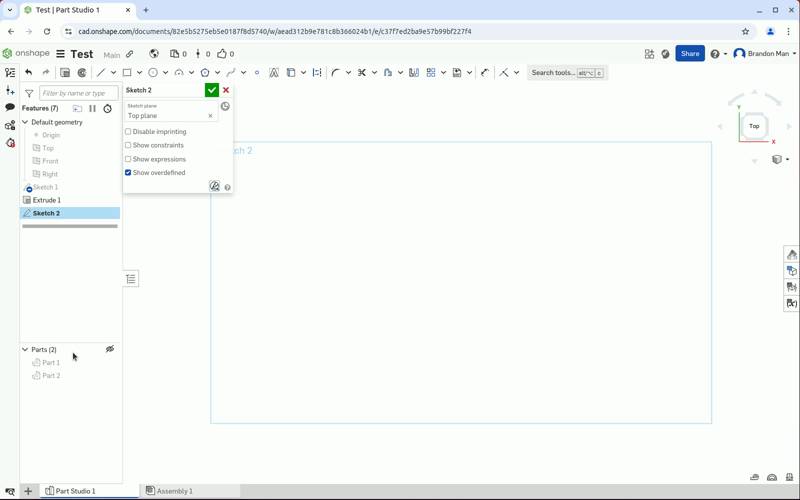
key(c)
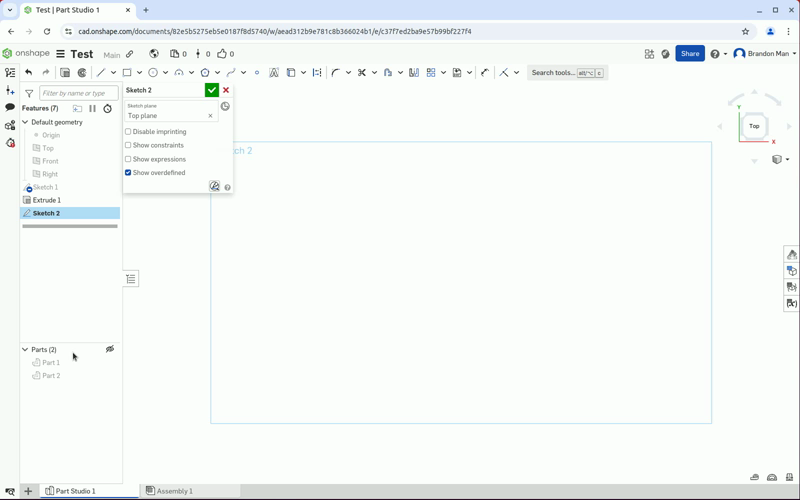
key_down(shift)
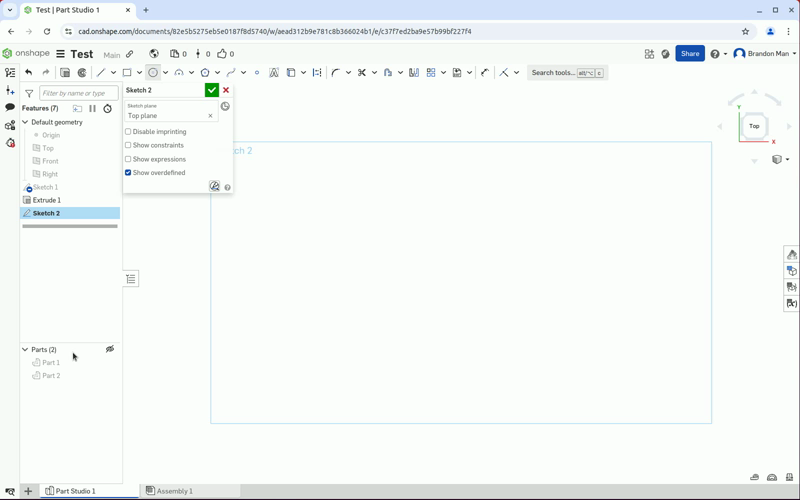
mouse_move(461, 282)
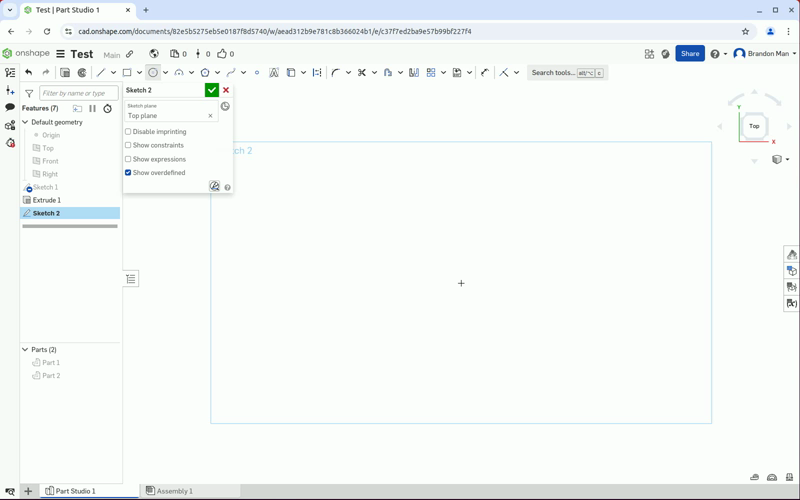
click(461, 282)
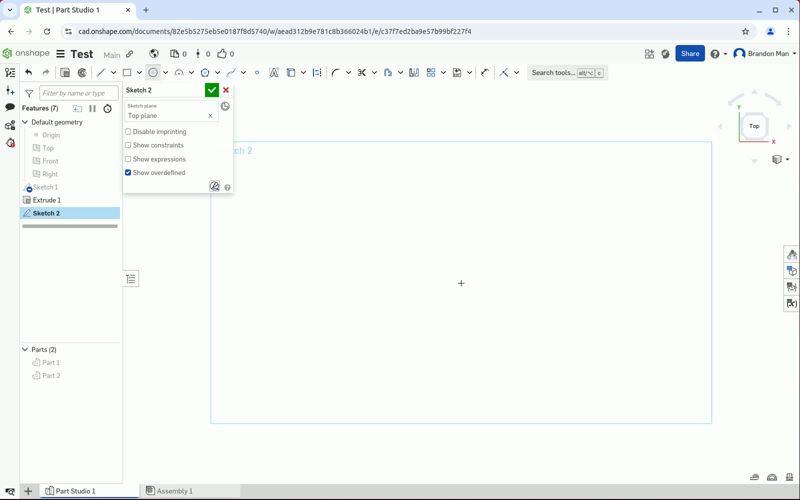
key_up(shift)
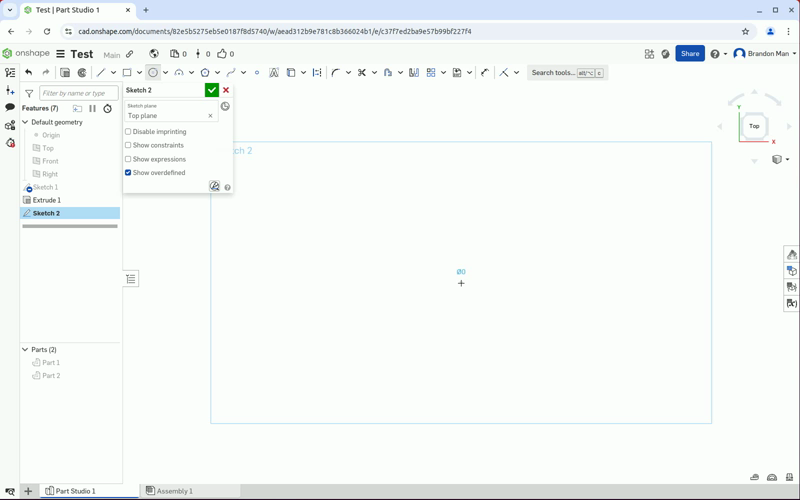
mouse_move(512, 282)
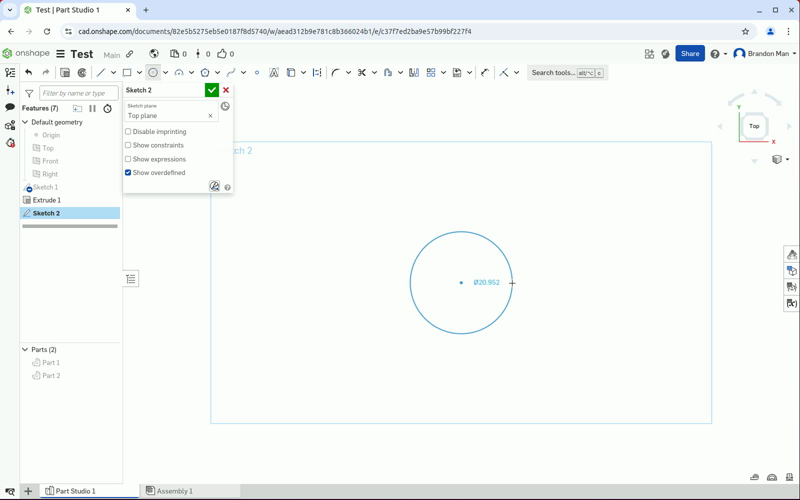
click(512, 282)
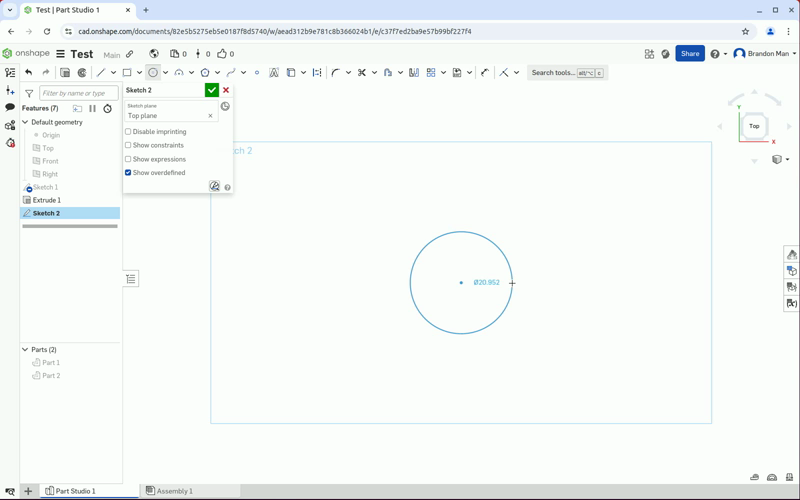
key(esc)
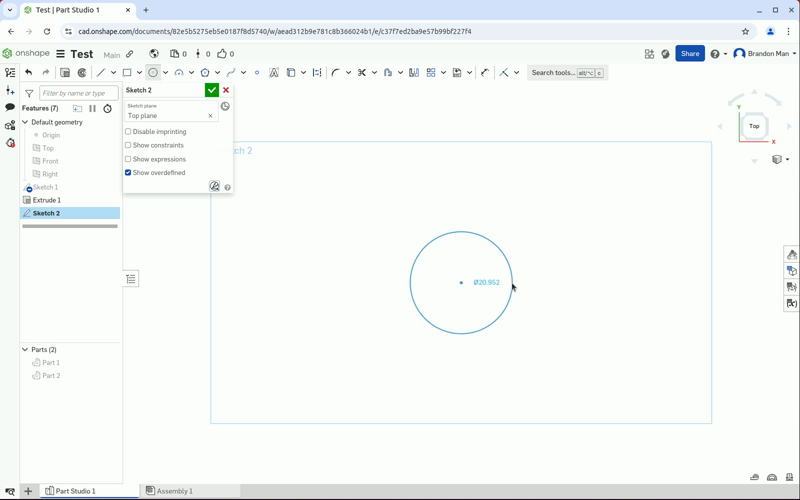
key(c)
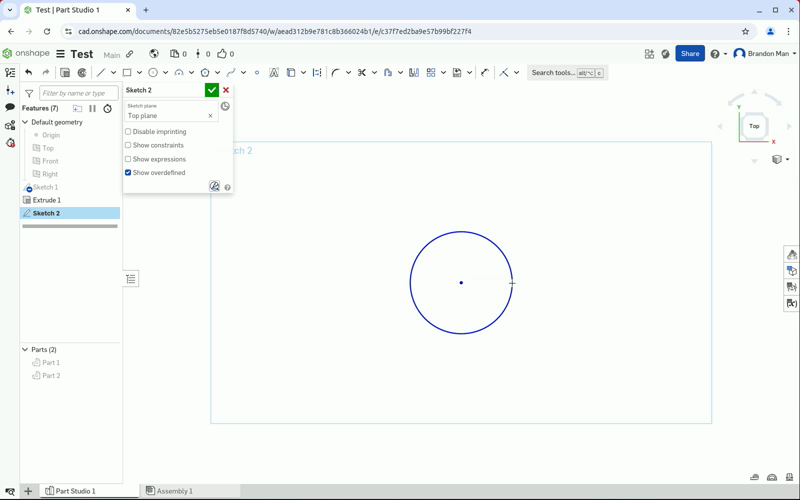
key_down(shift)
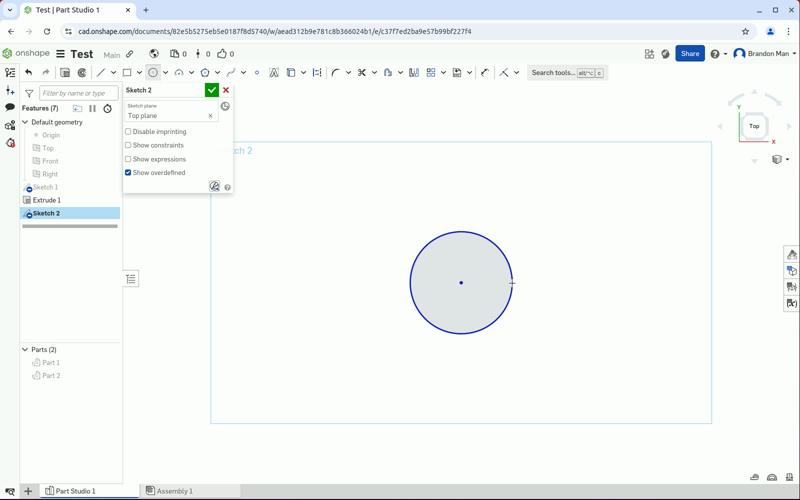
mouse_move(461, 282)
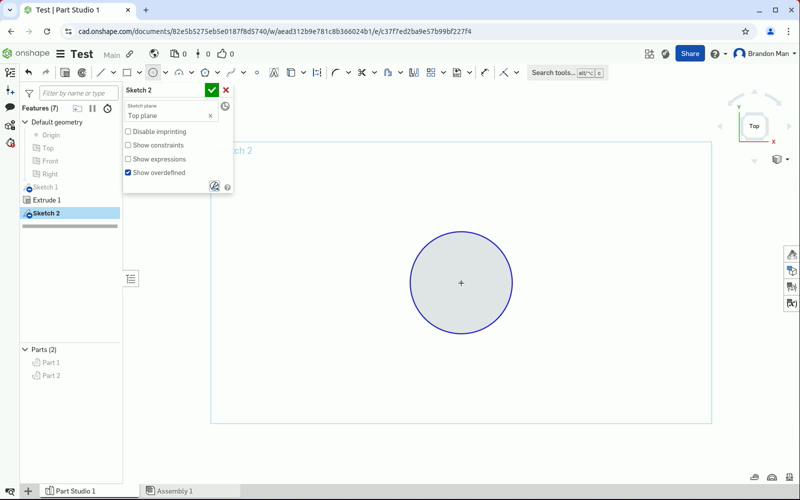
click(461, 282)
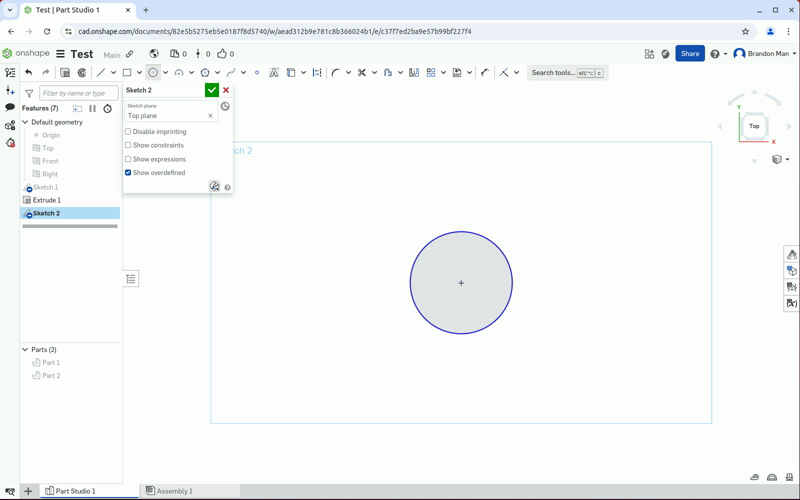
key_up(shift)
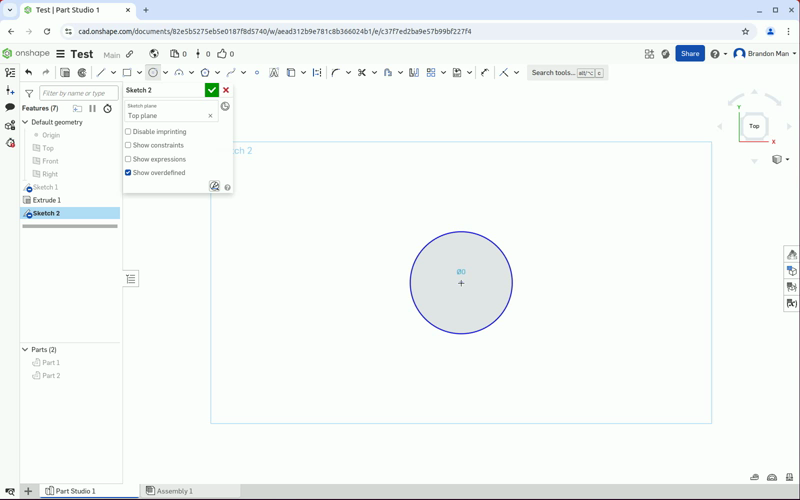
mouse_move(497, 282)
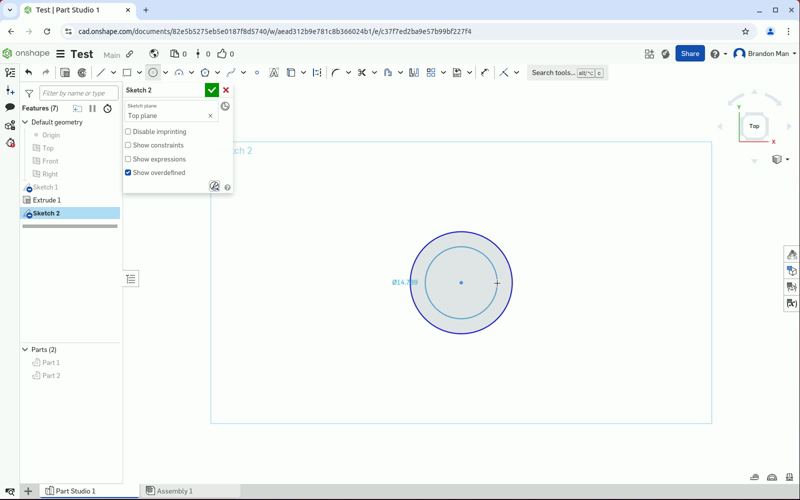
click(497, 282)
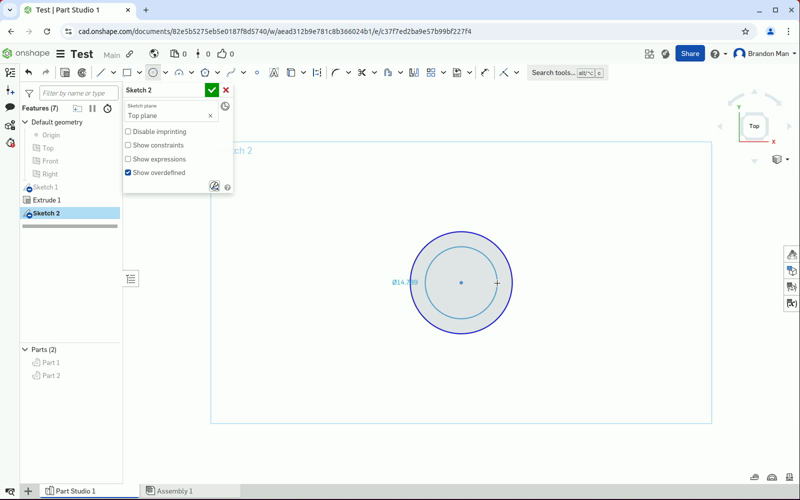
key(esc)
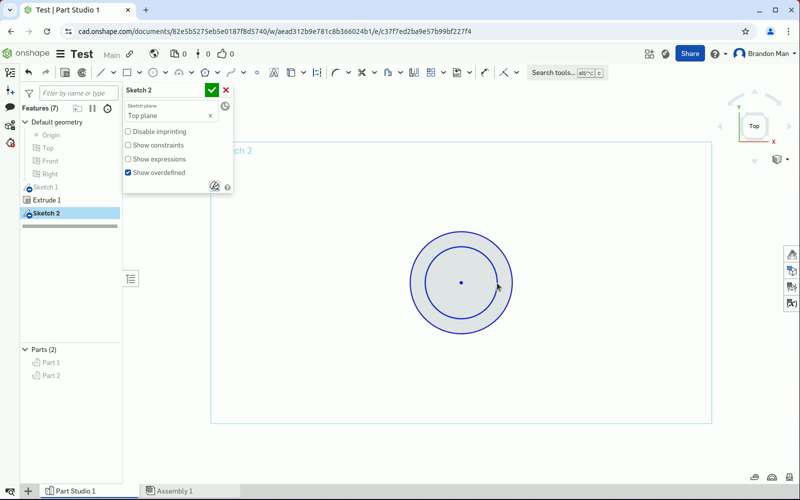
mouse_move(448, 319)
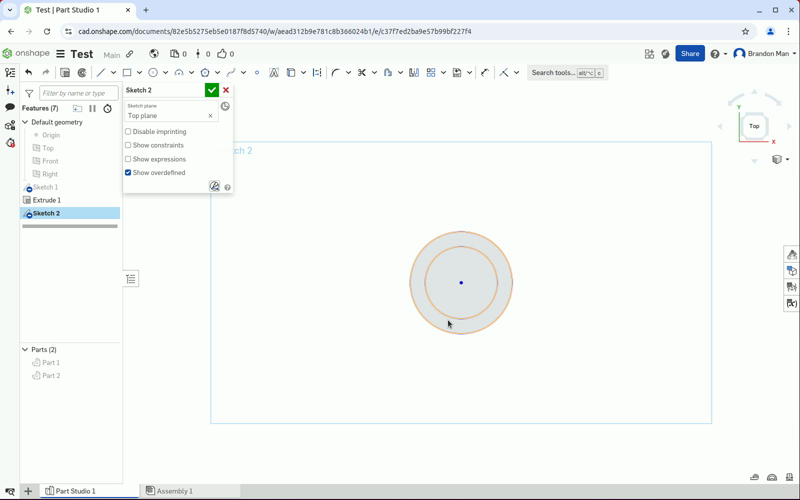
click(448, 319)
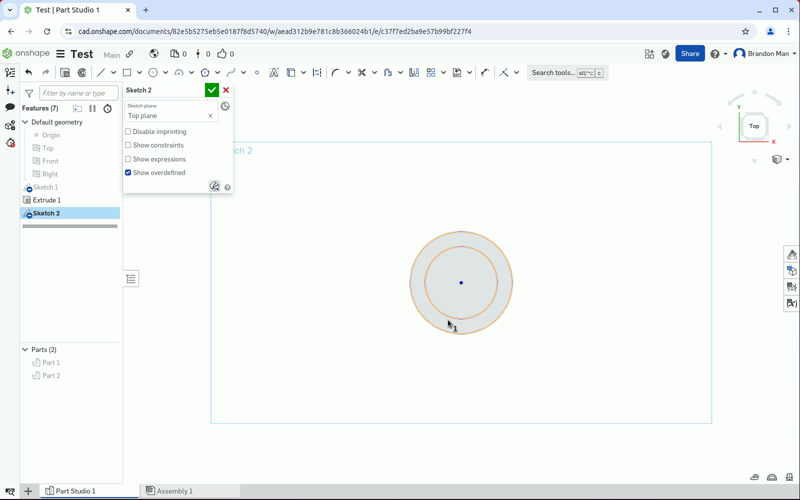
mouse_move(73, 352)
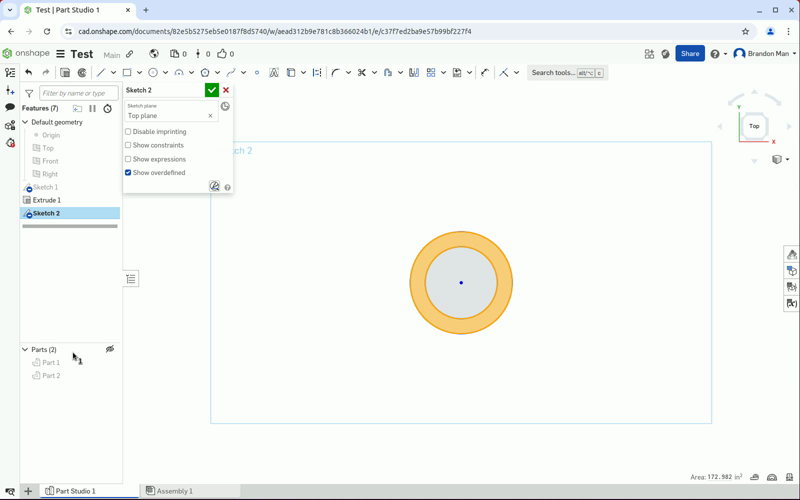
key(shift+y)
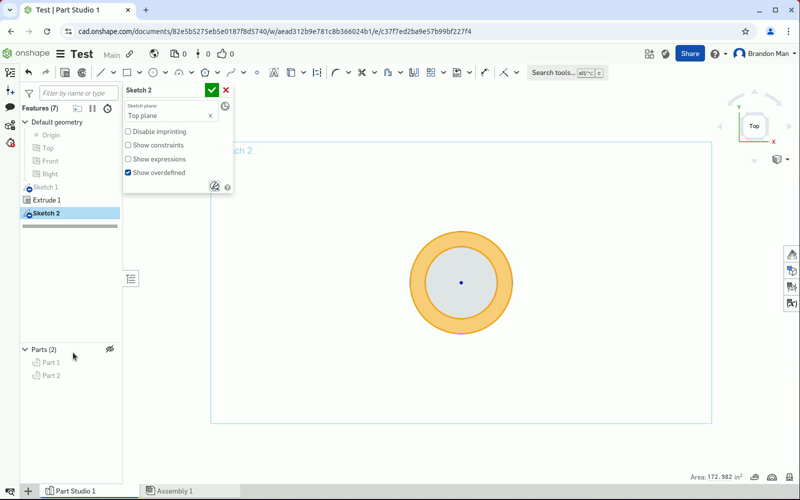
key(shift+e)
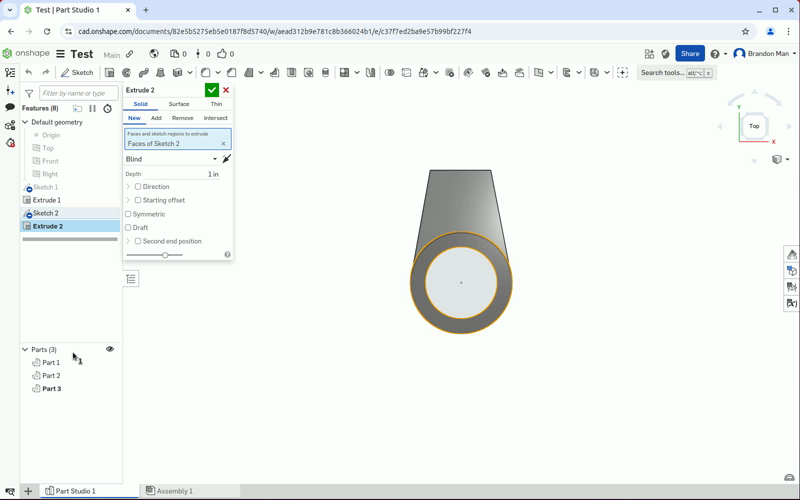
mouse_move(143, 106)
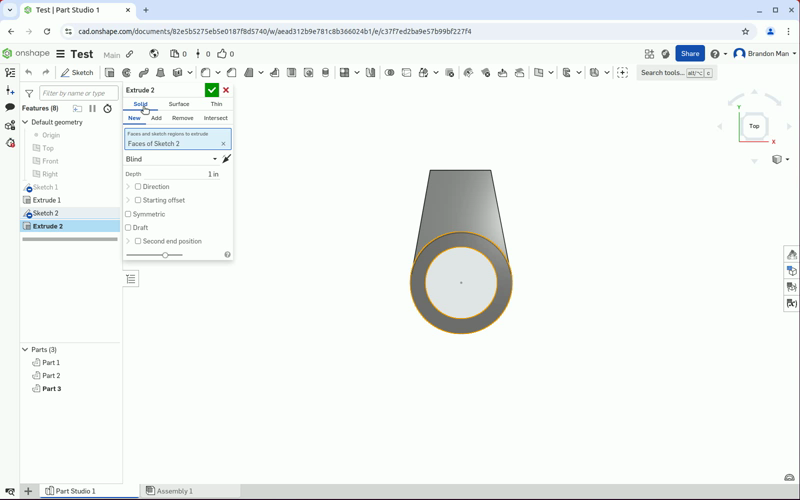
click(143, 106)
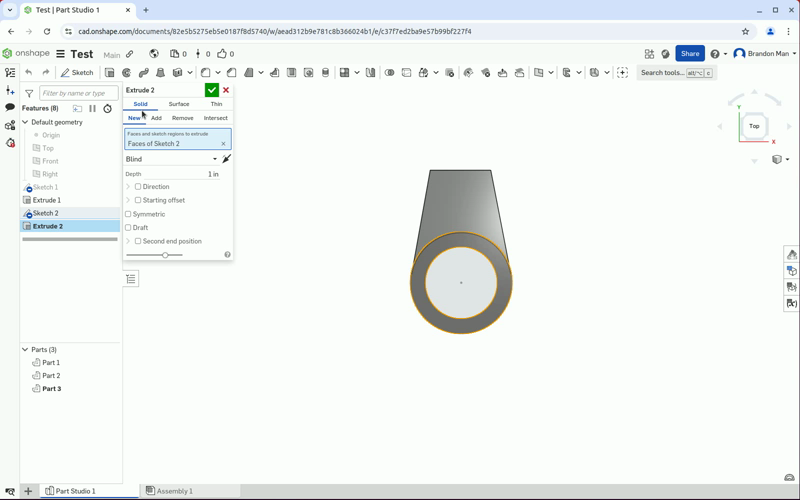
mouse_move(137, 120)
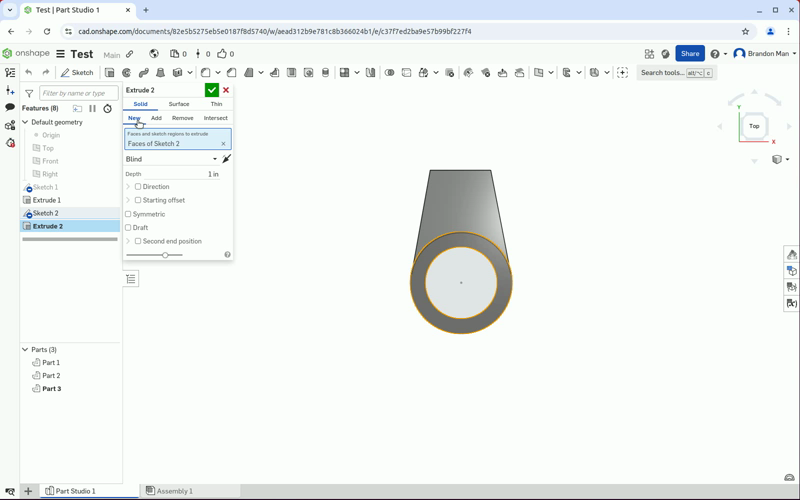
click(137, 120)
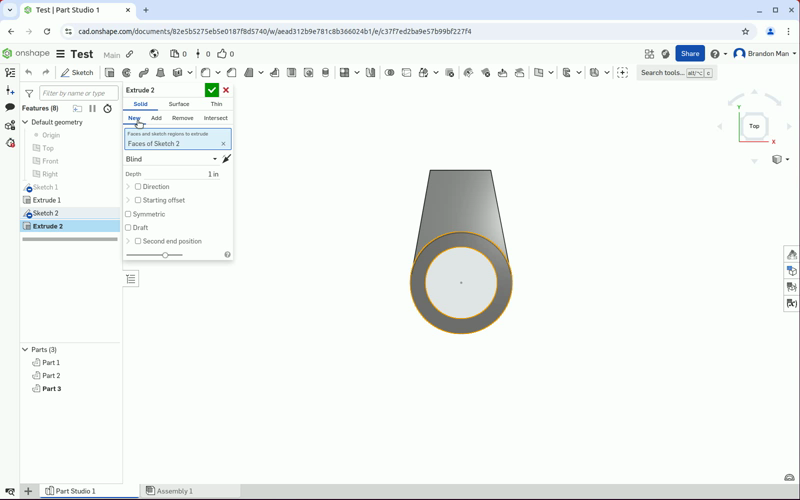
key(tab, 4)
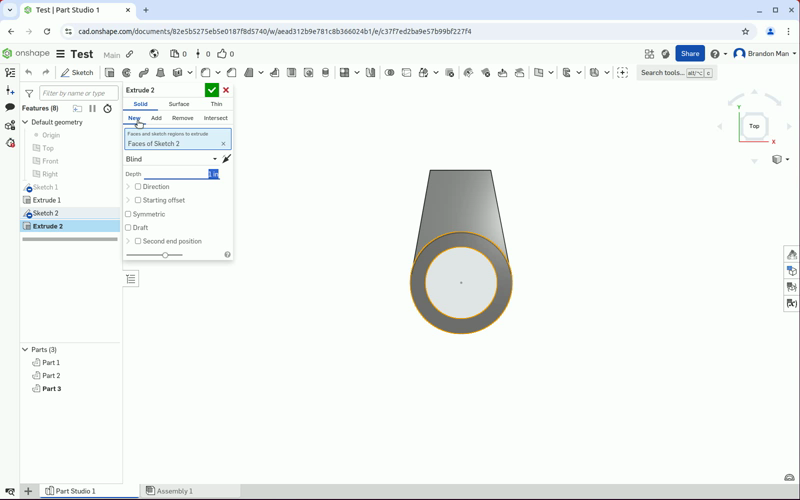
text(2.889)
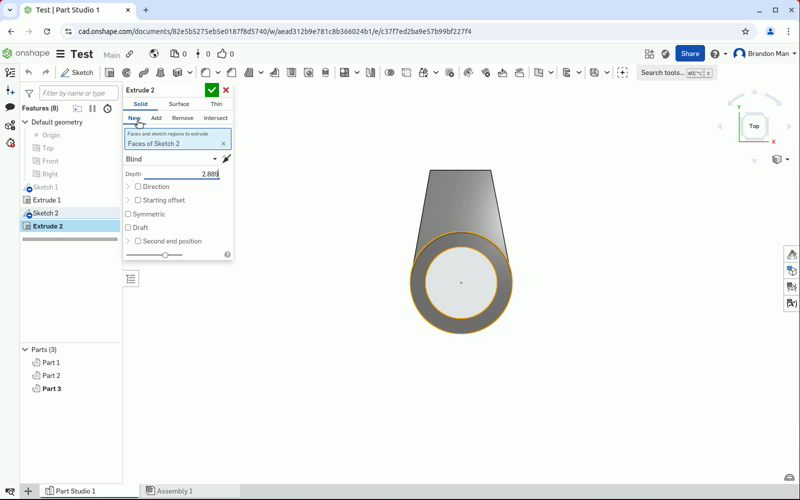
key(enter)
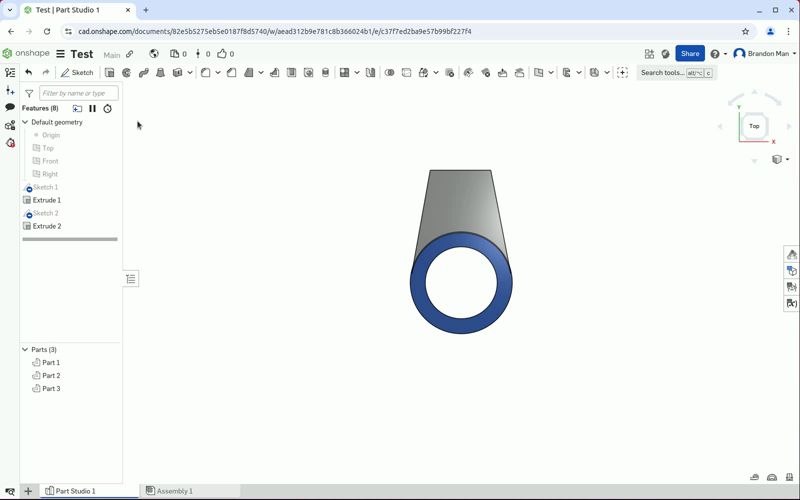
key(shift+h)
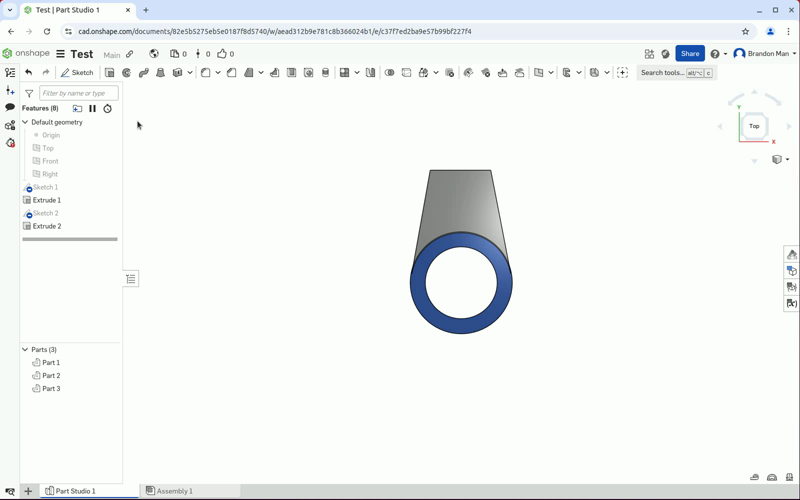
key(shift+h)
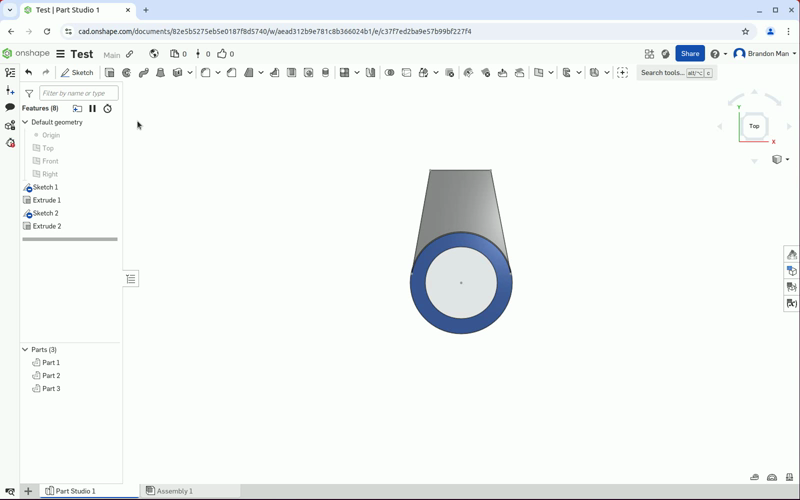
key(shift+7)
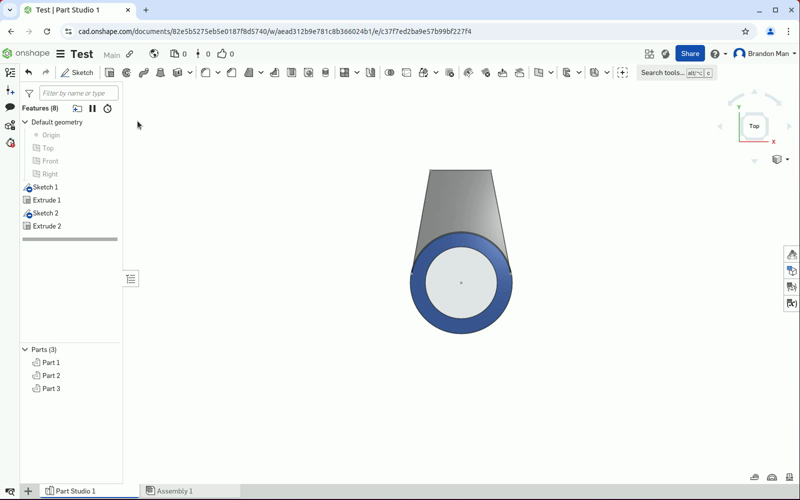
key(up, 3)
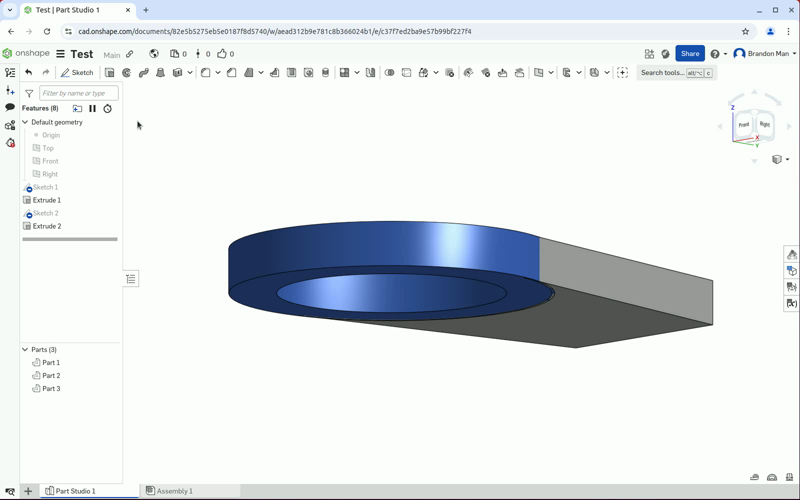
key(left, 3)
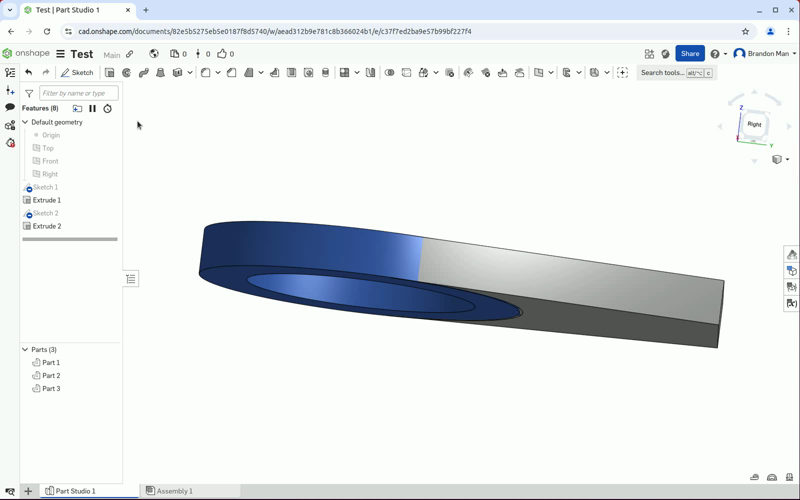
key(right, 3)
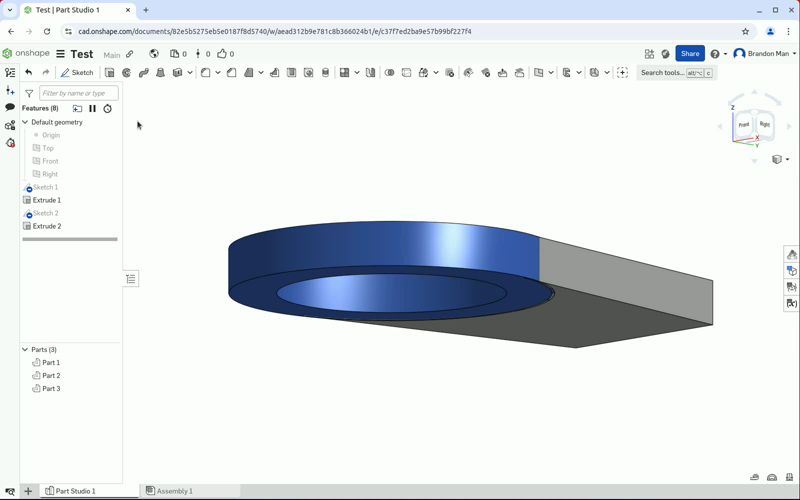
key(down, 3)
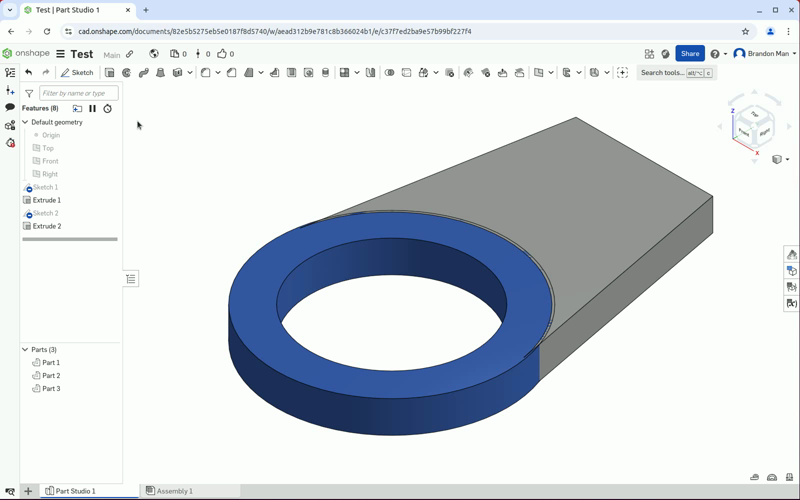
mouse_move(73, 189)
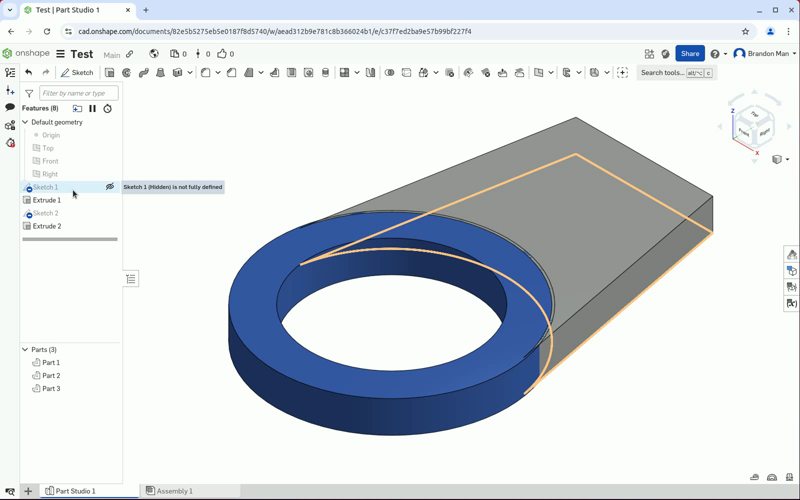
click(73, 189)